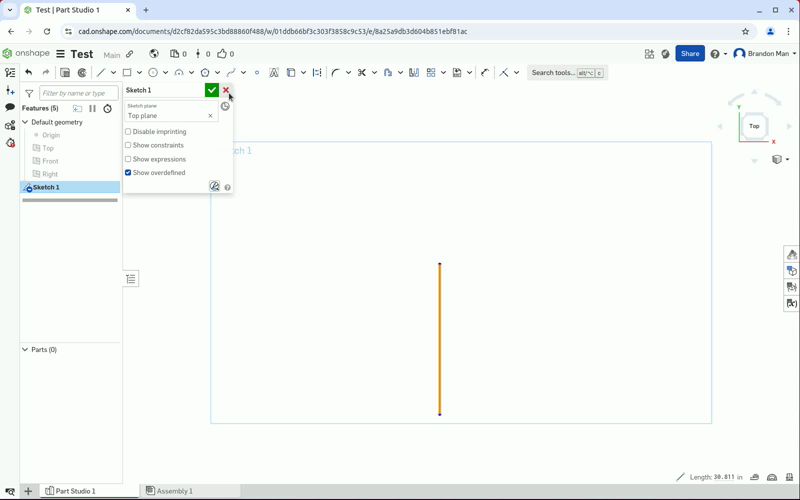
key(shift+h)
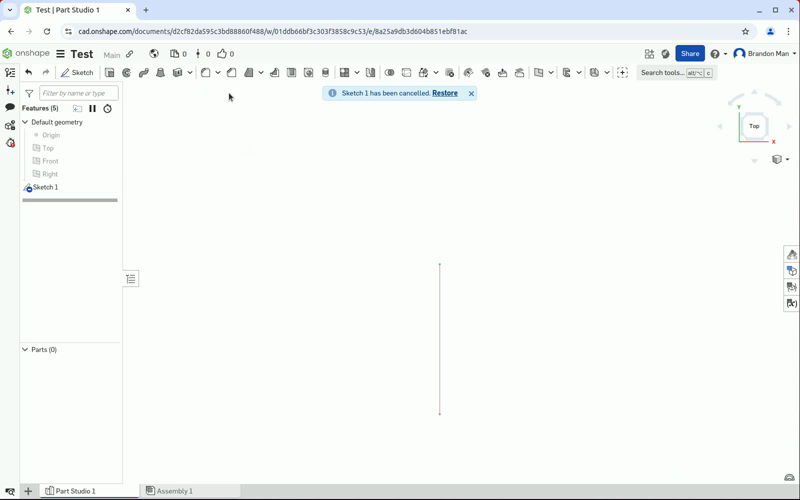
key(shift+s)
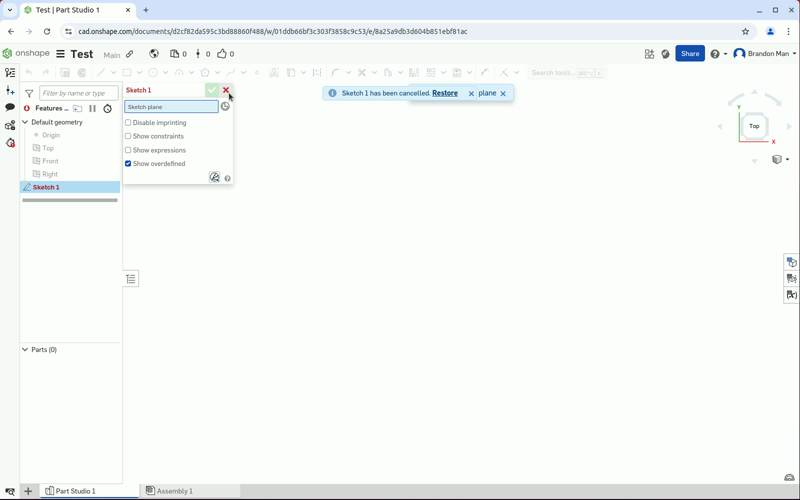
mouse_move(73, 150)
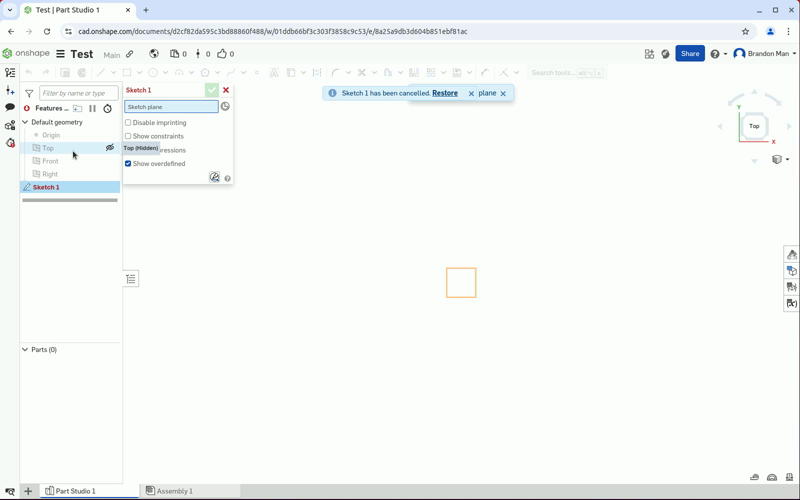
click(73, 150)
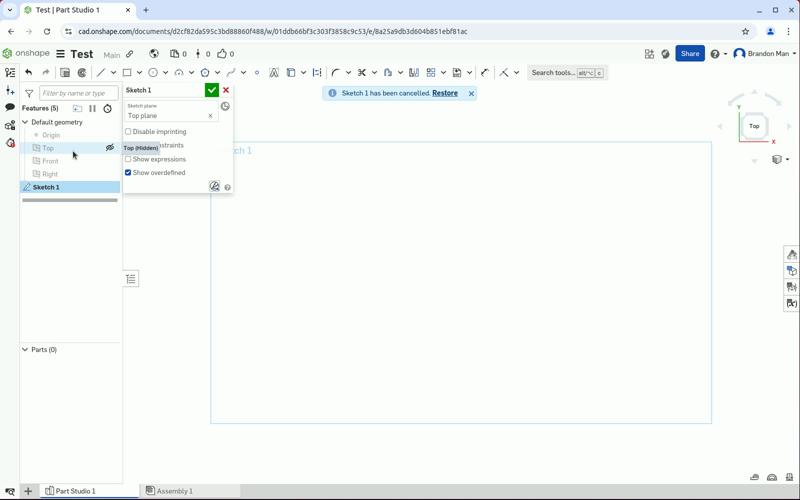
mouse_move(73, 352)
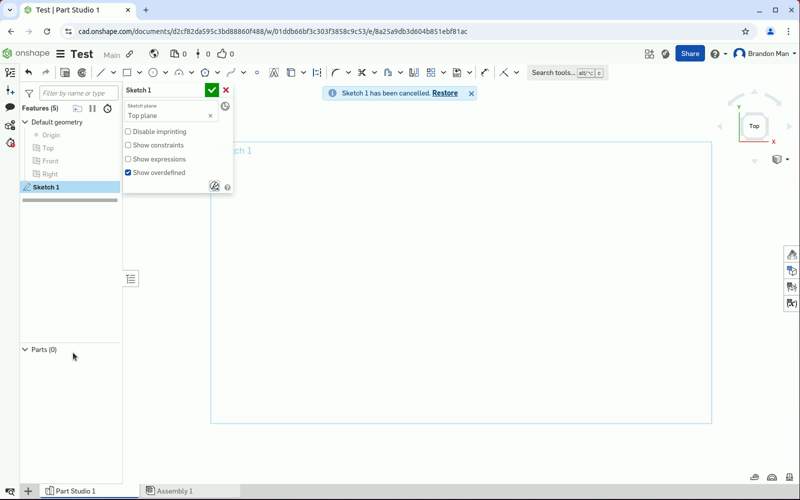
key(y)
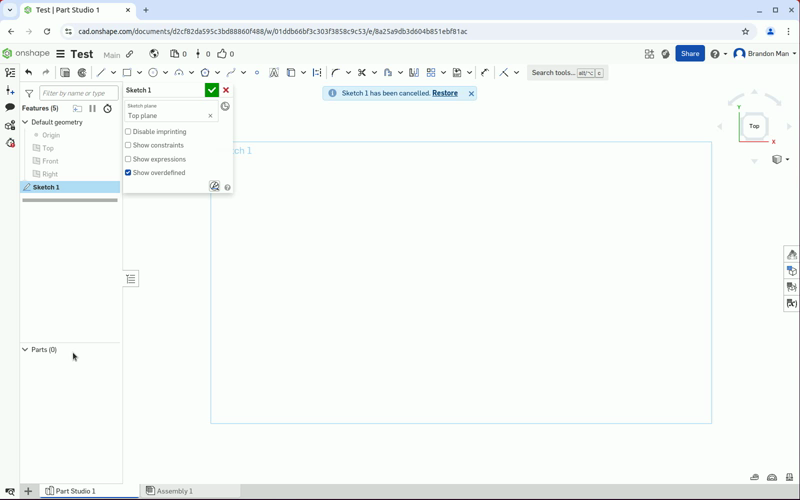
key(l)
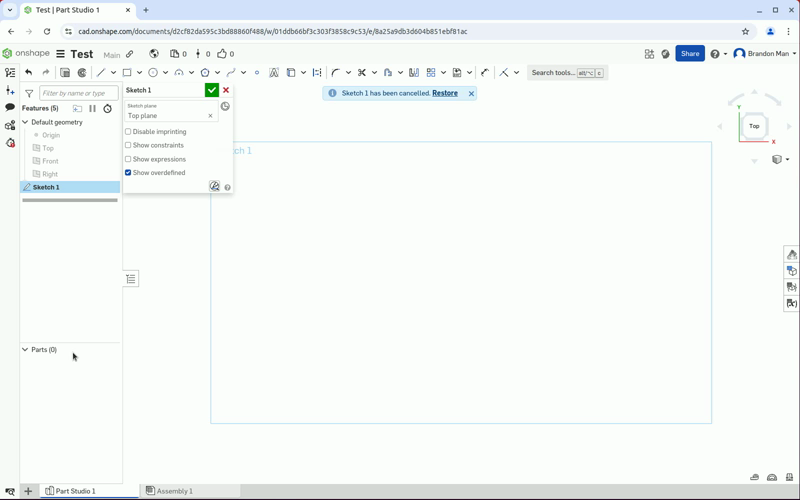
key_down(shift)
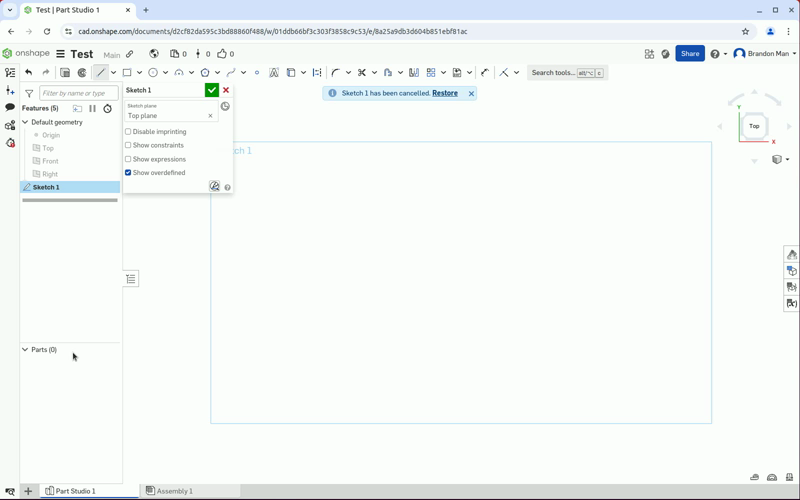
mouse_move(460, 395)
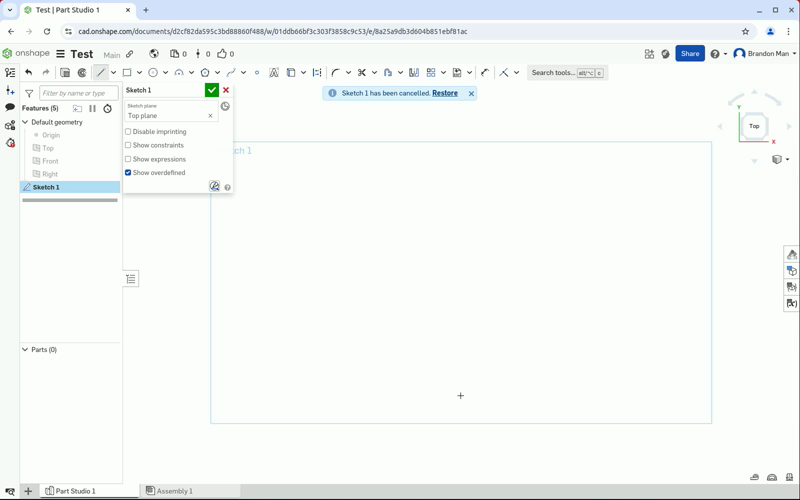
click(460, 395)
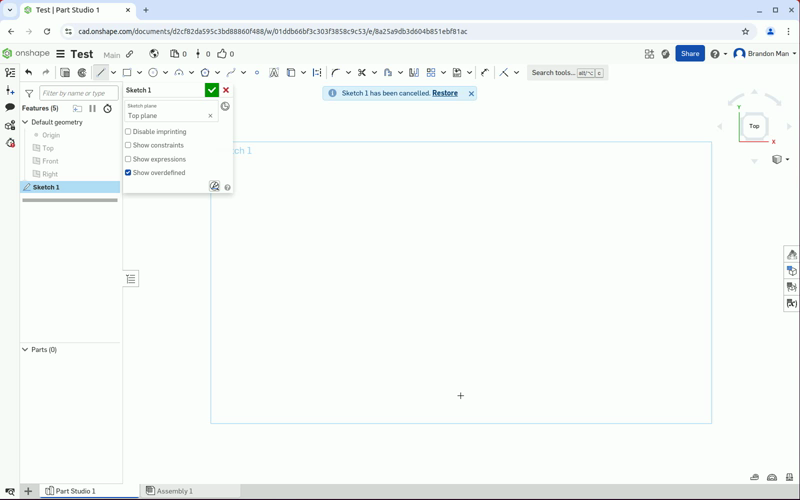
key_up(shift)
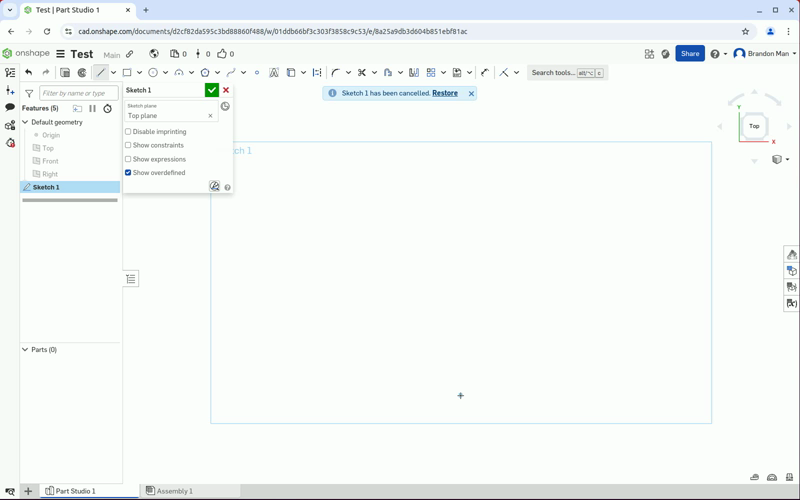
key_down(shift)
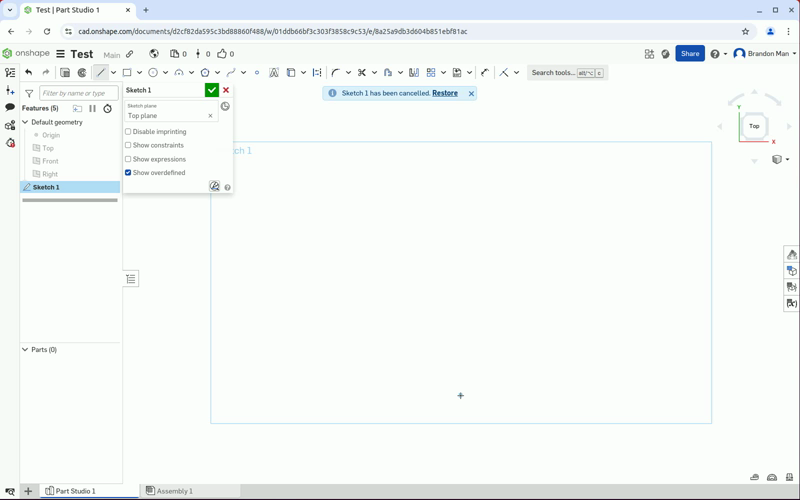
mouse_move(573, 395)
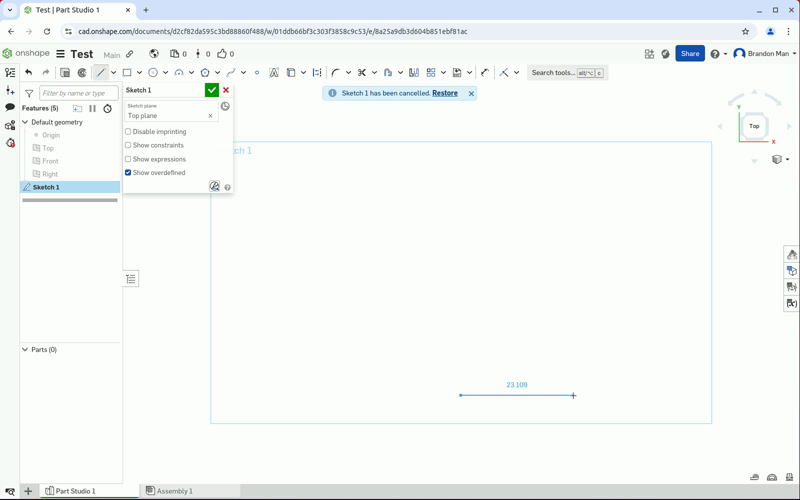
click(573, 395)
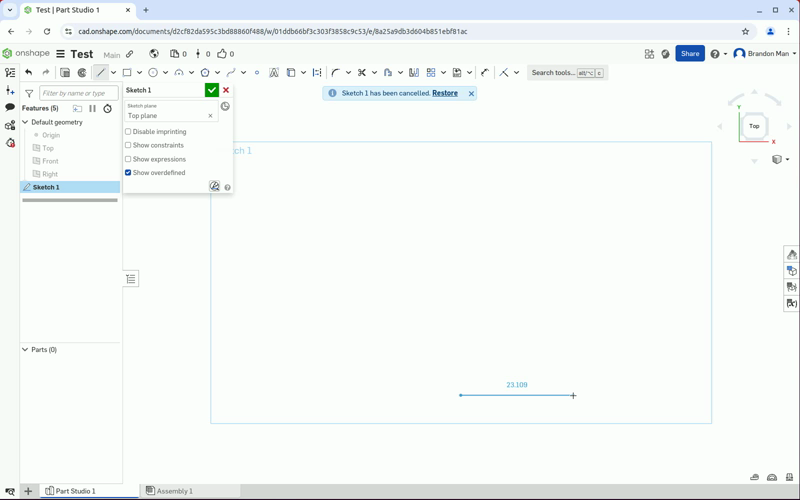
key_up(shift)
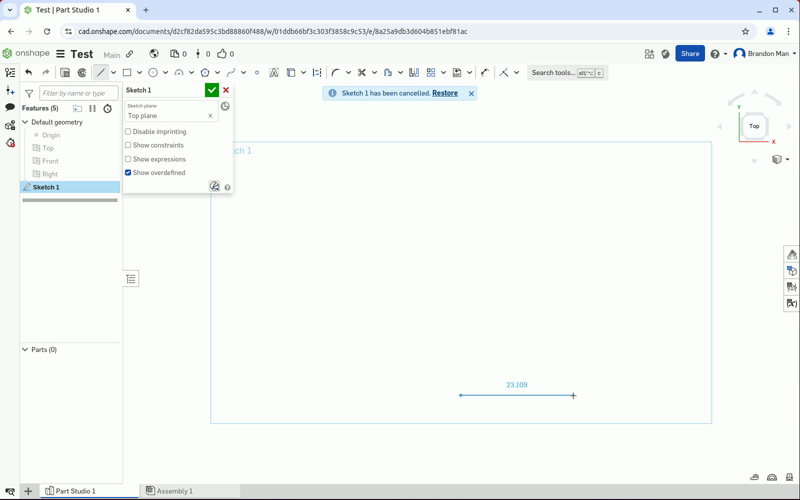
key_down(shift)
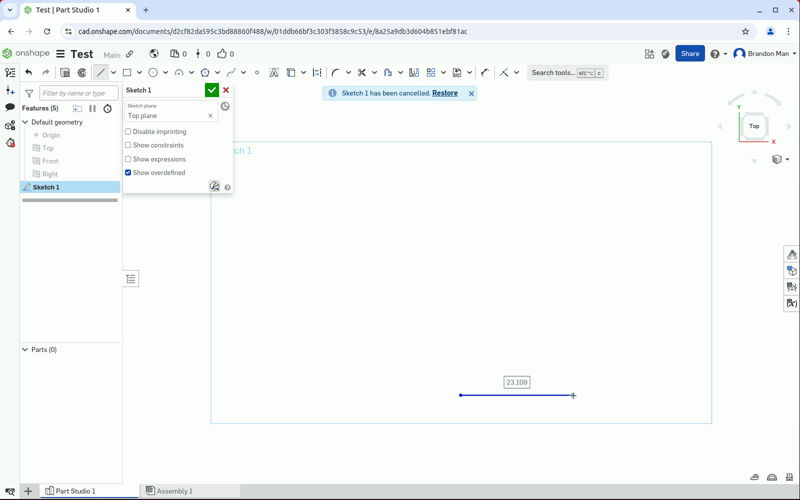
mouse_move(573, 282)
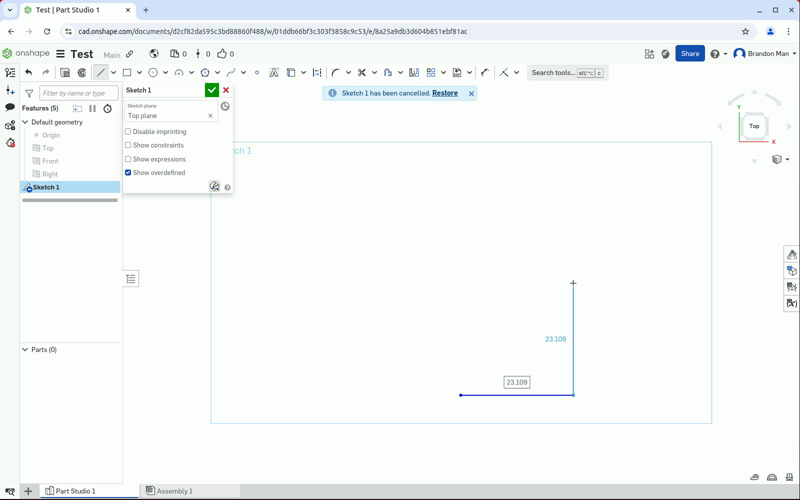
click(573, 282)
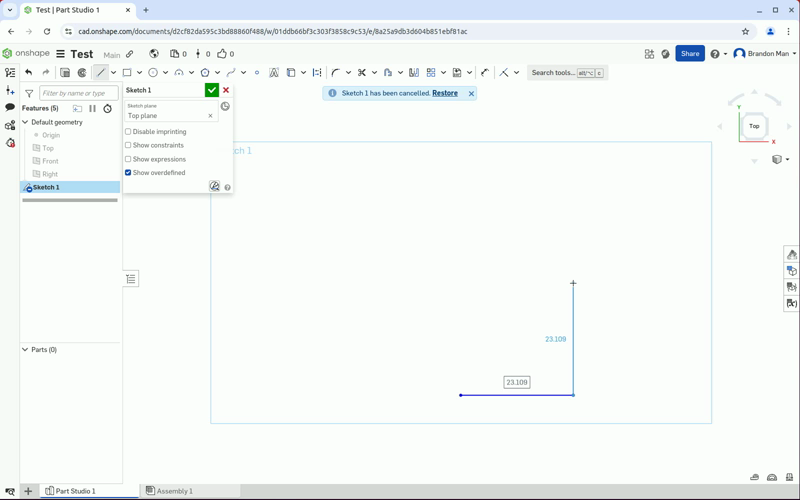
key_up(shift)
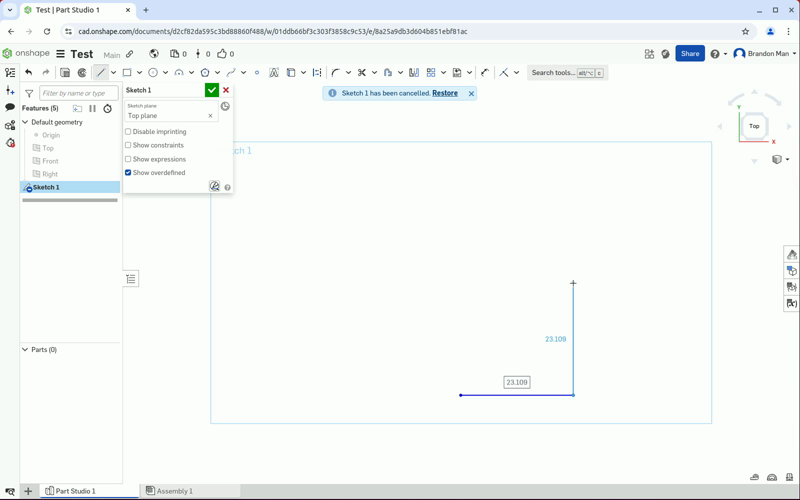
key_down(shift)
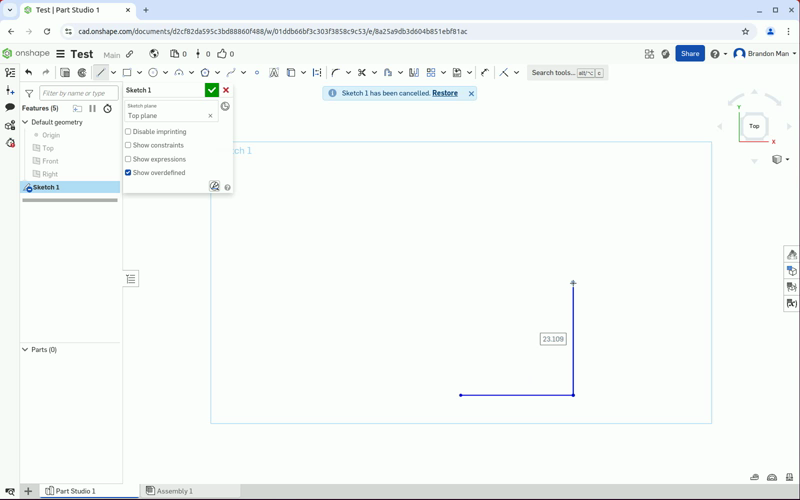
mouse_move(460, 282)
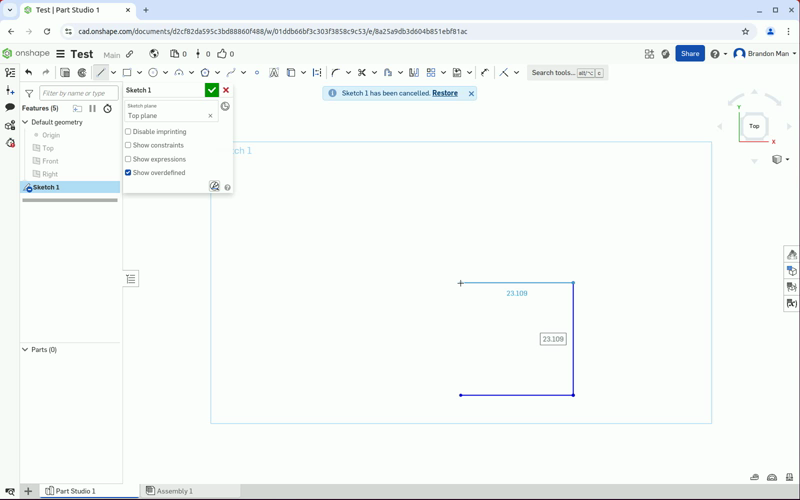
click(460, 282)
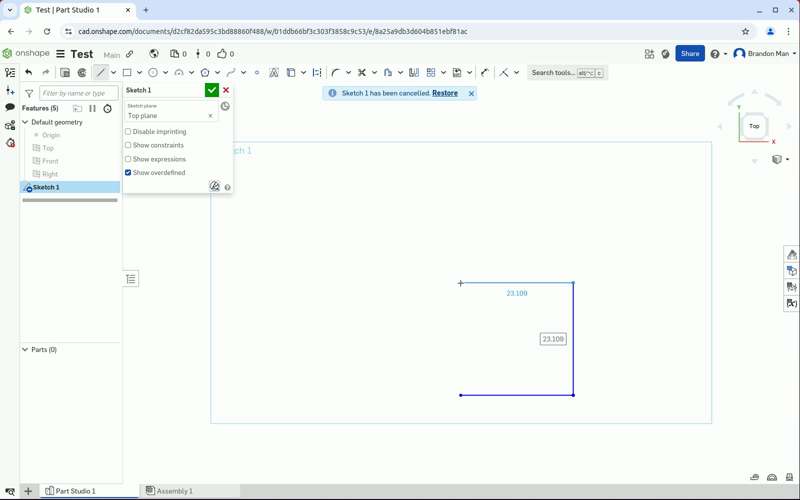
key_up(shift)
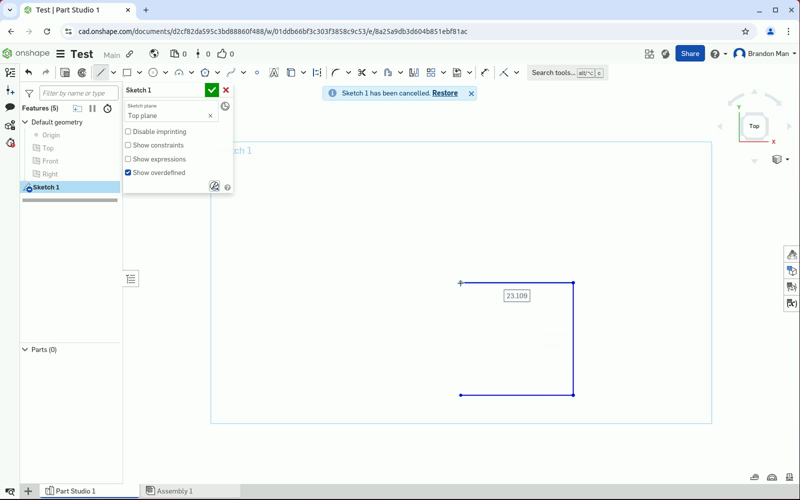
key_down(shift)
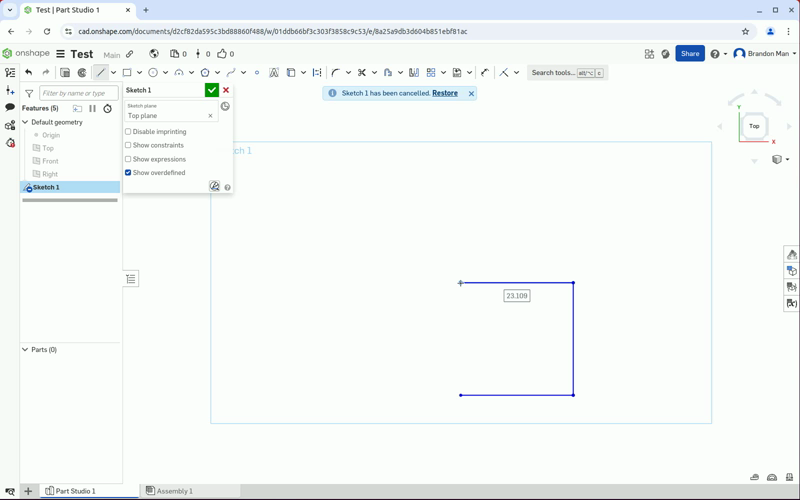
mouse_move(460, 395)
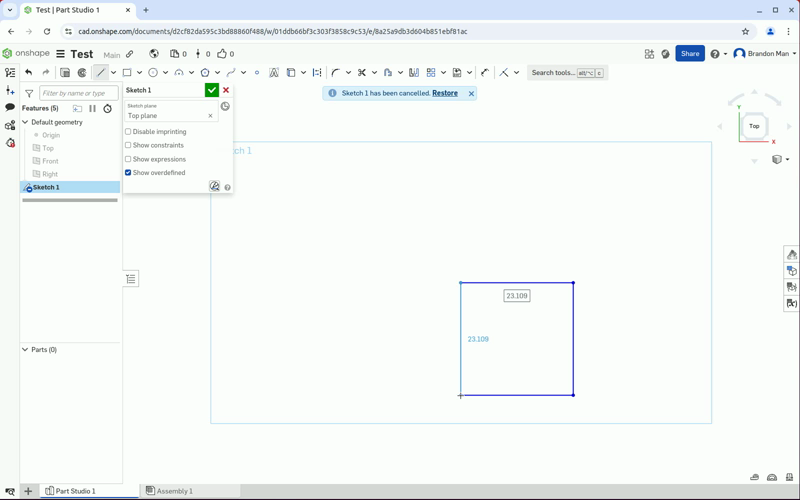
key_up(shift)
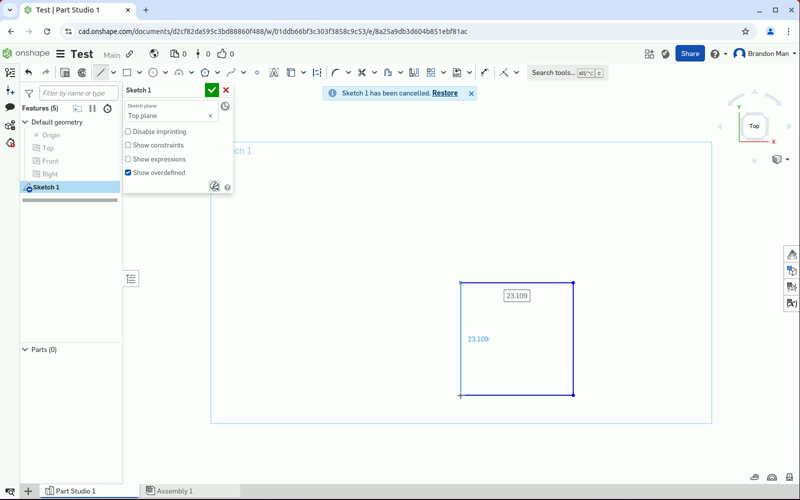
click(460, 395)
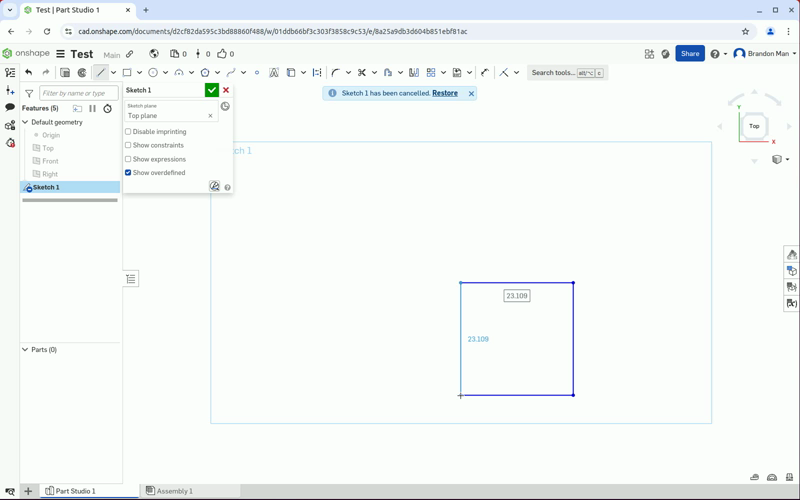
key(esc)
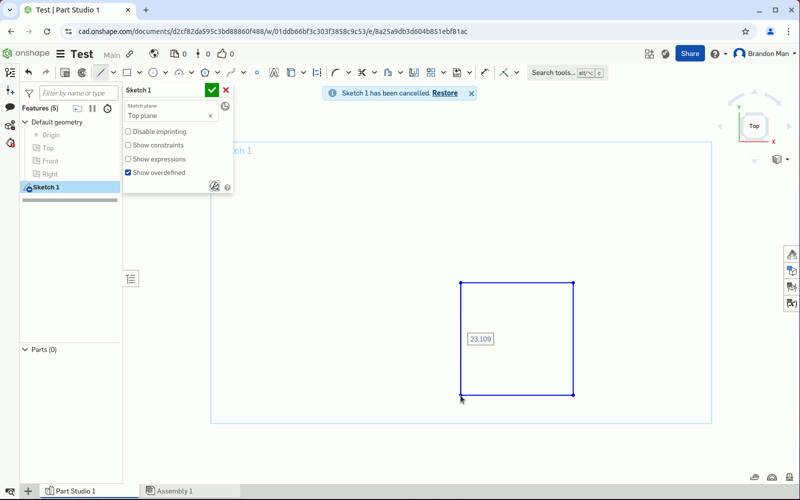
mouse_move(494, 354)
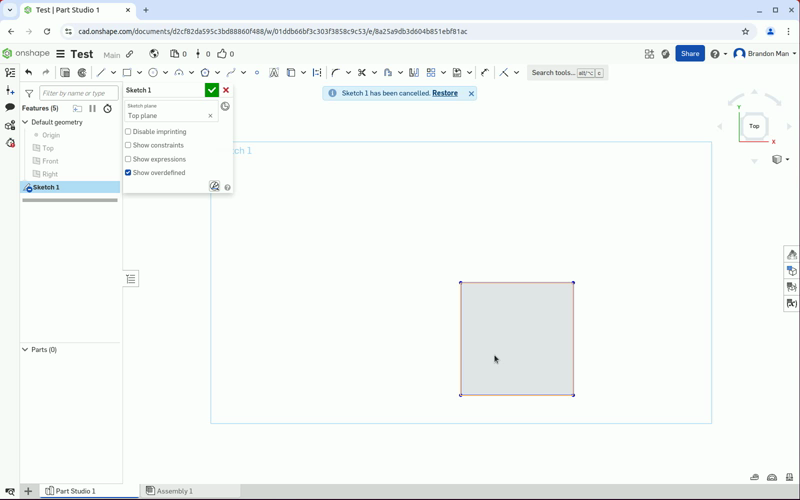
click(494, 354)
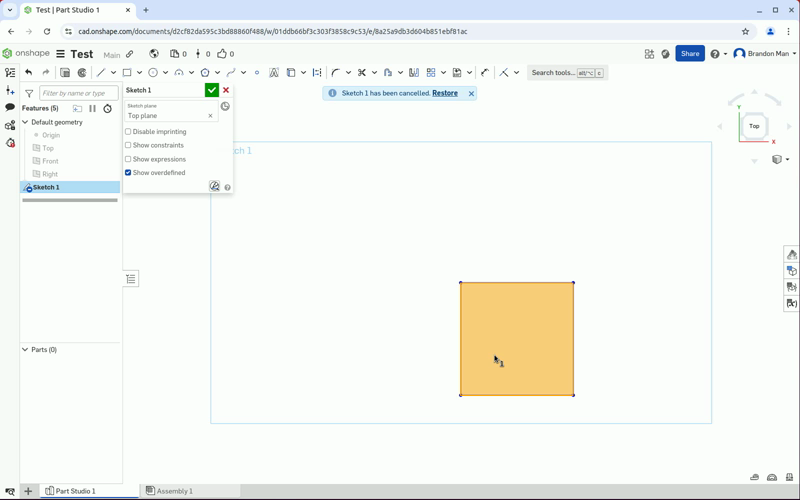
mouse_move(73, 352)
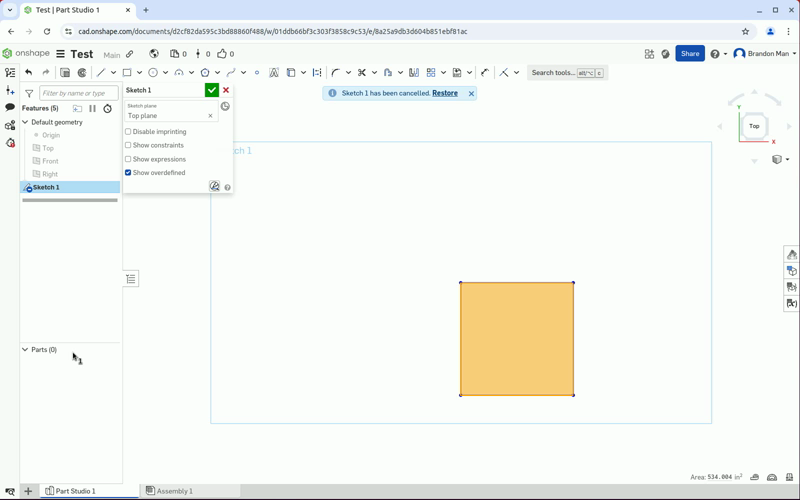
key(shift+y)
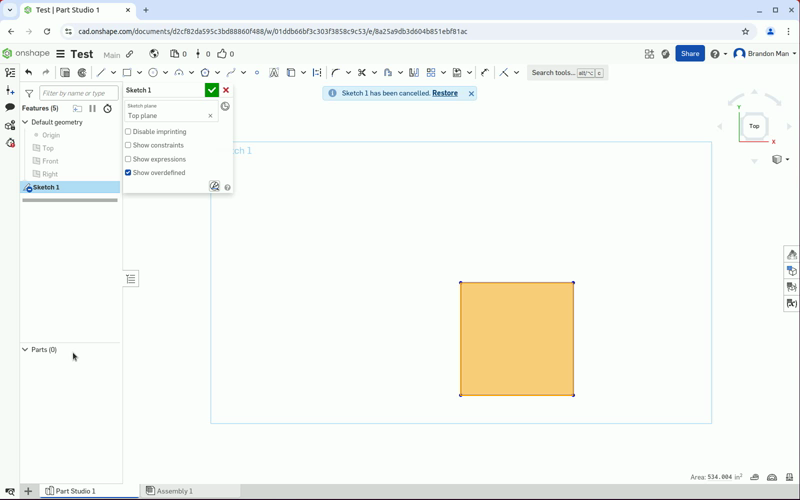
key(shift+e)
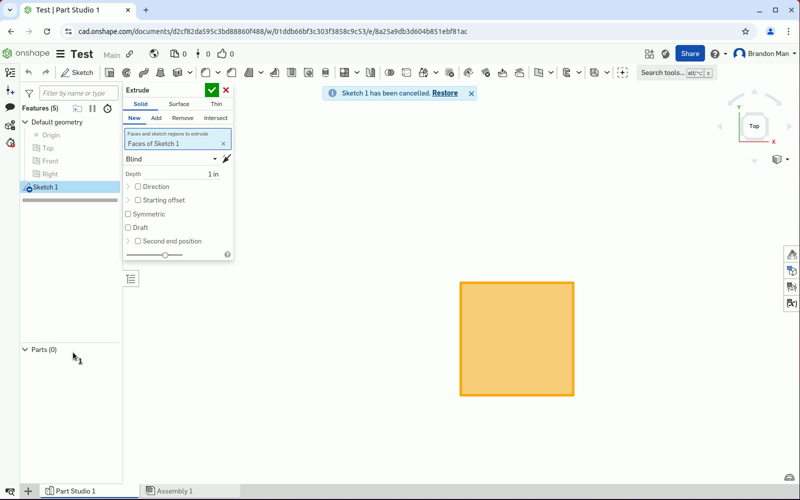
mouse_move(143, 106)
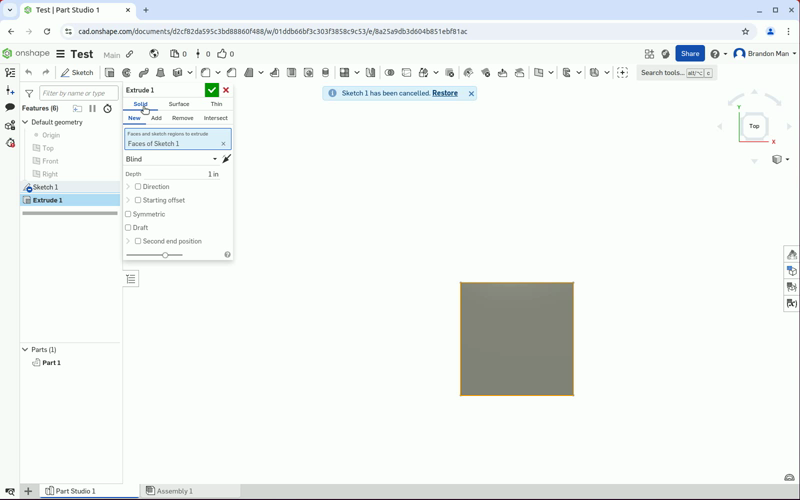
click(143, 106)
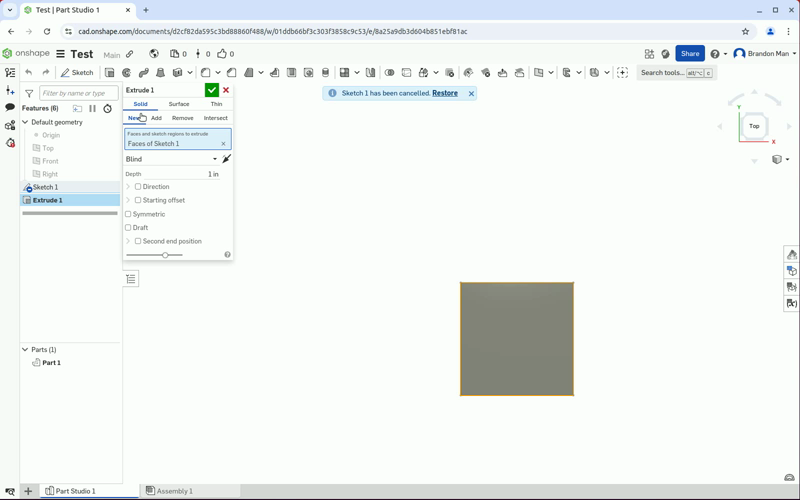
mouse_move(137, 120)
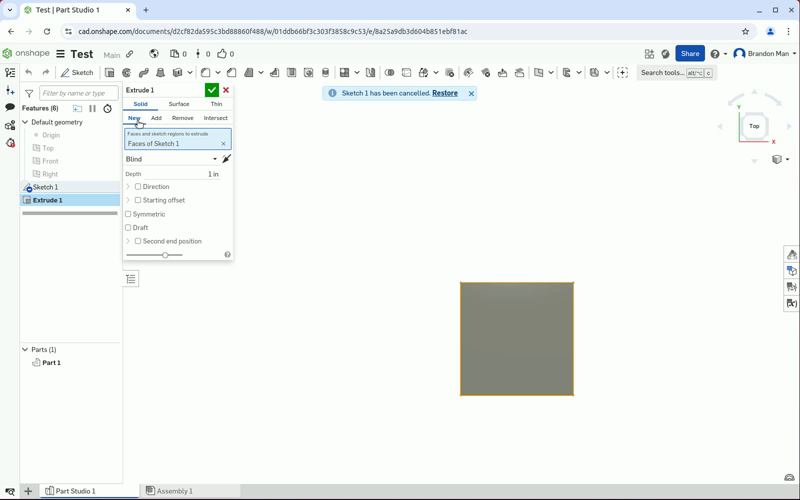
click(137, 120)
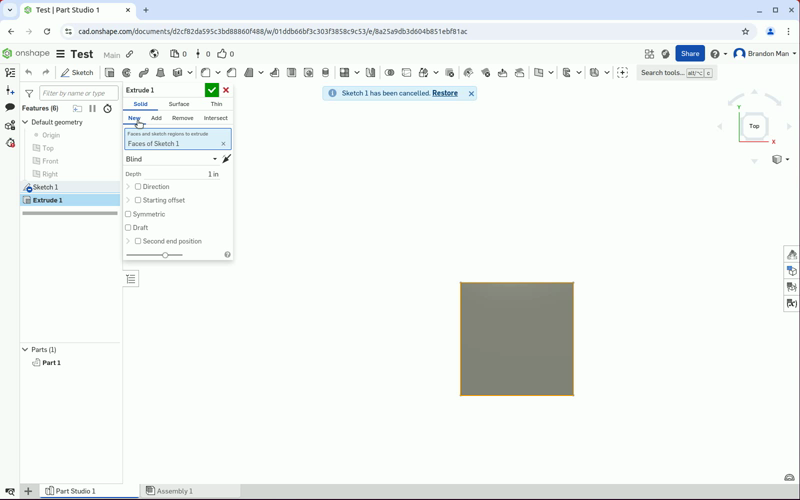
key(tab, 4)
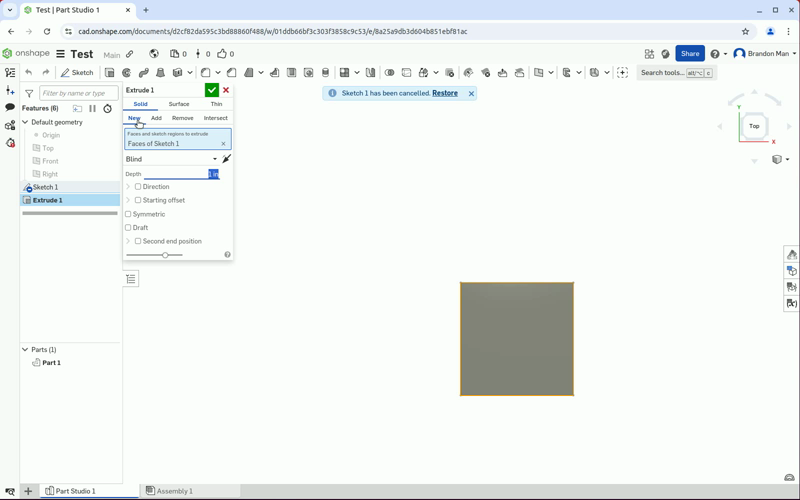
text(5.777)
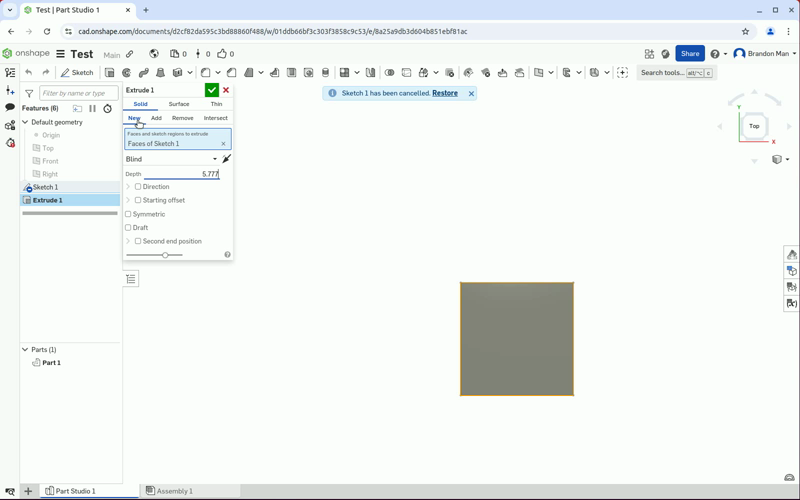
key(enter)
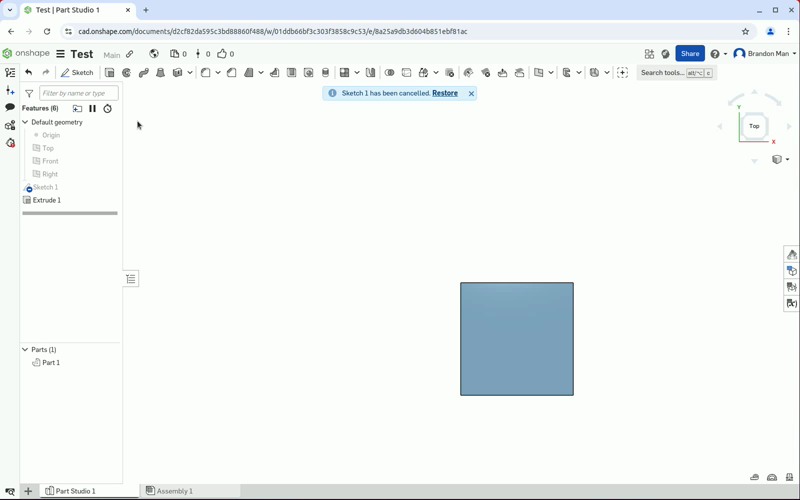
key(shift+h)
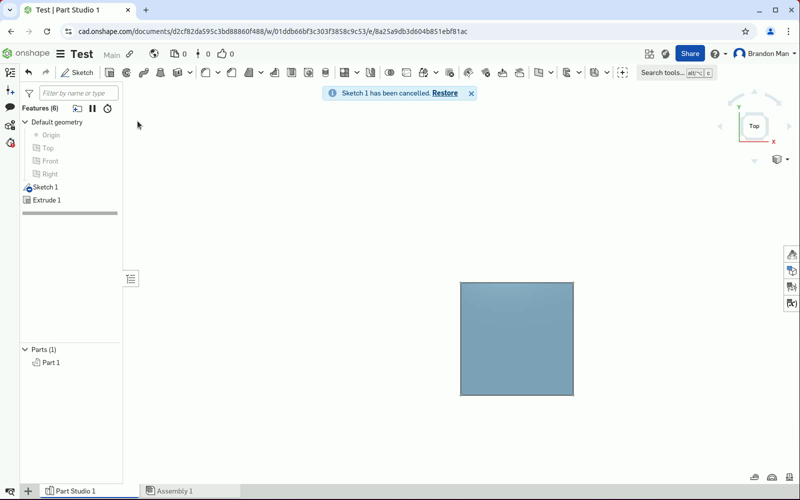
key(shift+h)
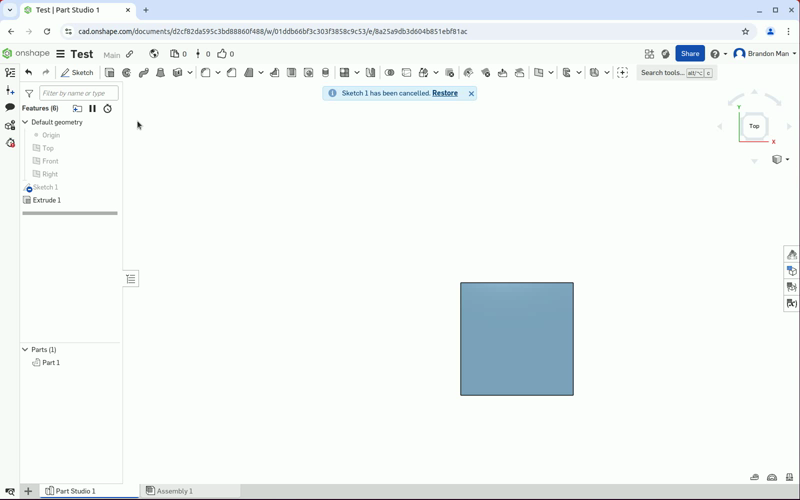
mouse_move(73, 189)
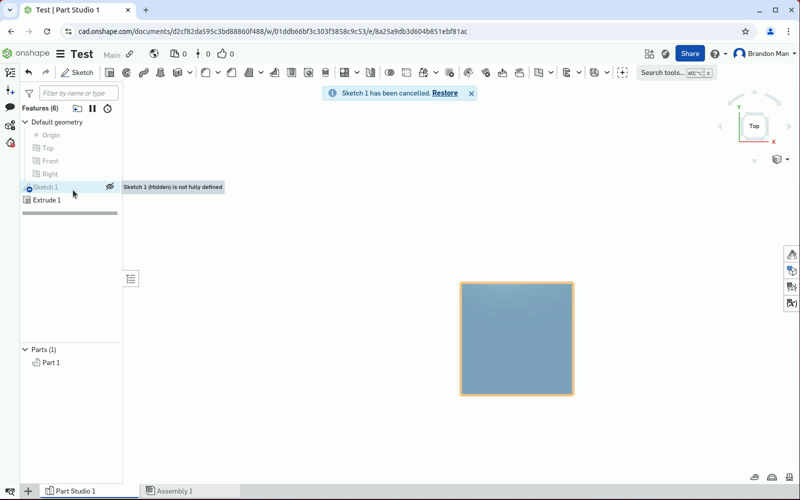
click(73, 189)
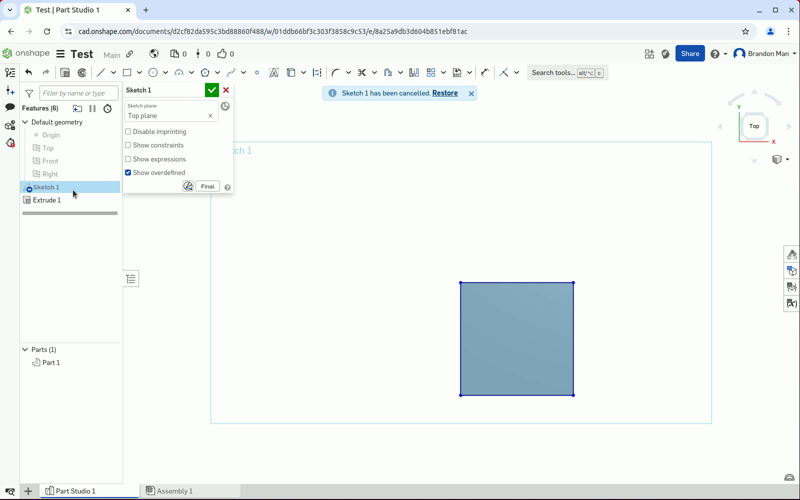
mouse_move(229, 92)
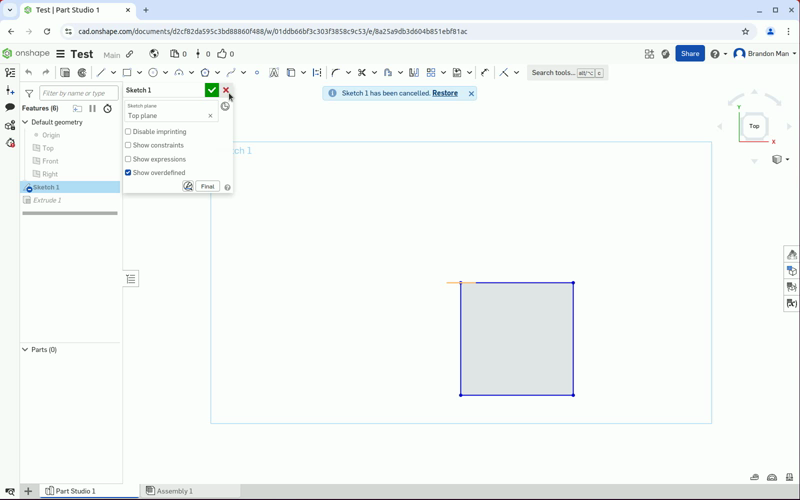
click(229, 92)
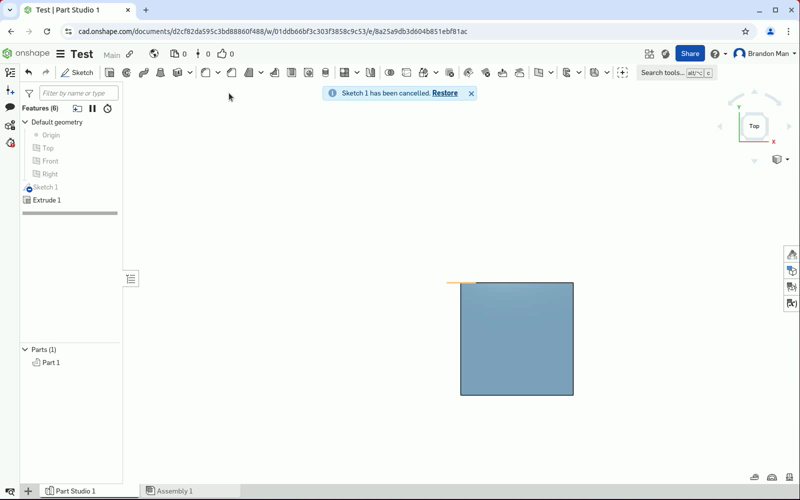
mouse_move(541, 75)
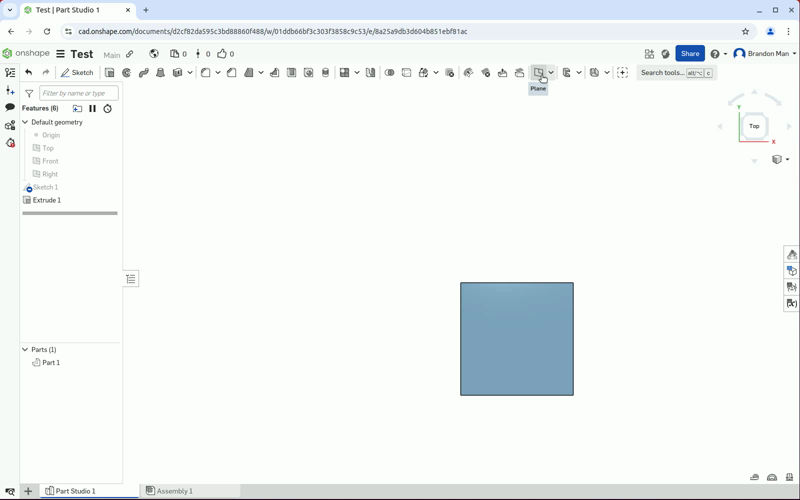
click(541, 75)
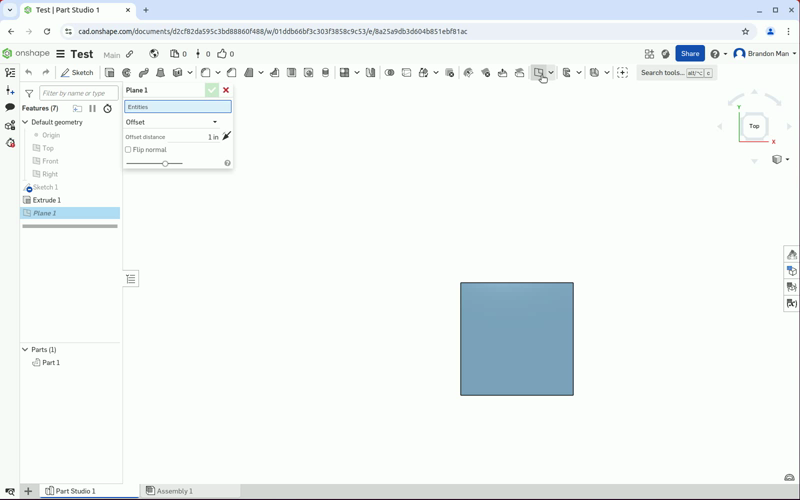
mouse_move(73, 150)
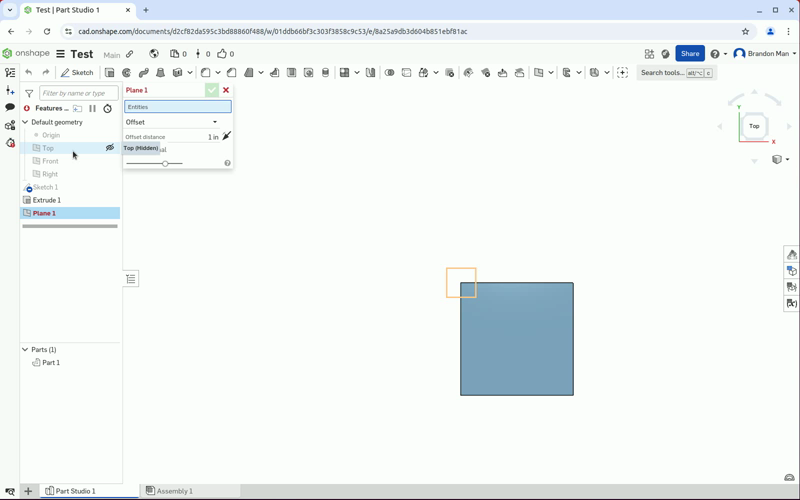
click(73, 150)
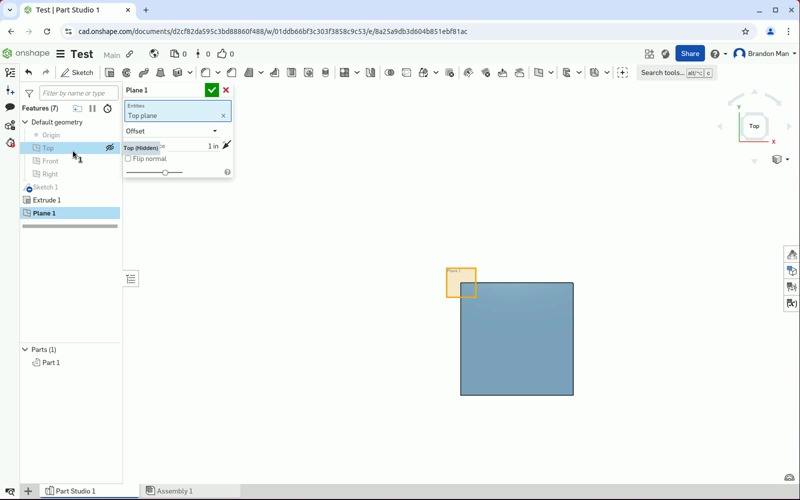
key(tab, 2)
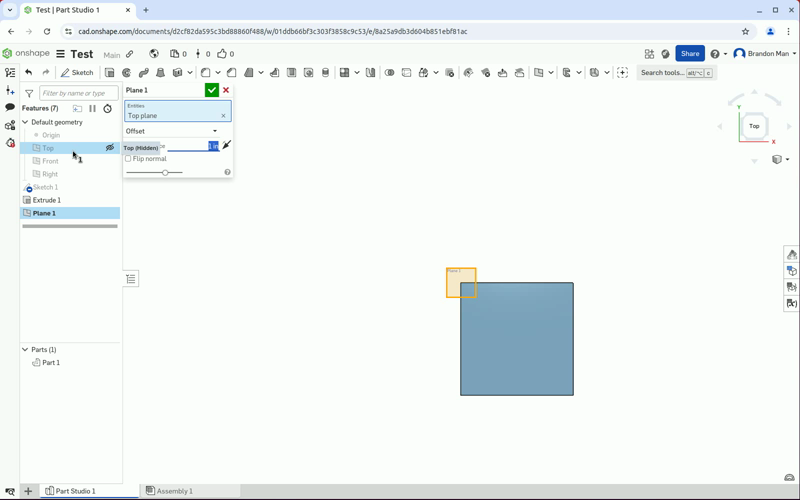
text(5.792)
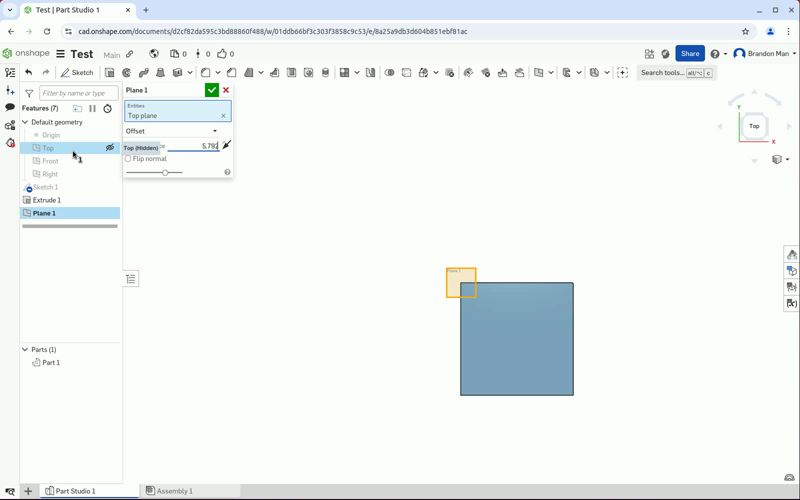
key(enter, 2)
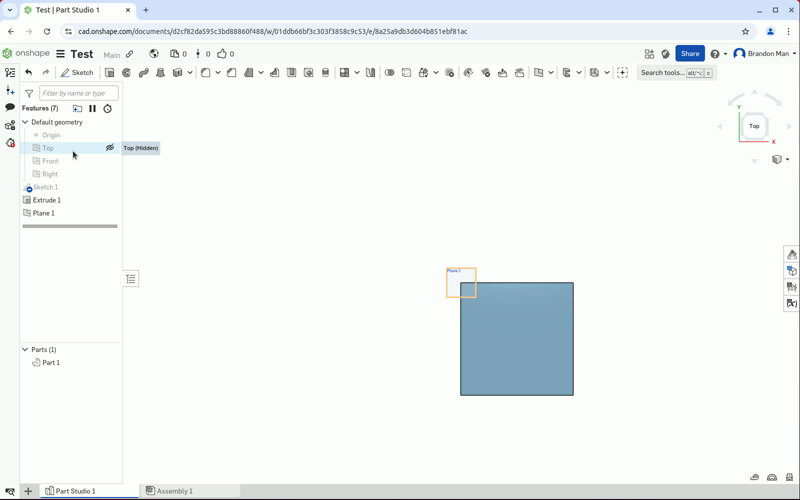
key(shift+s)
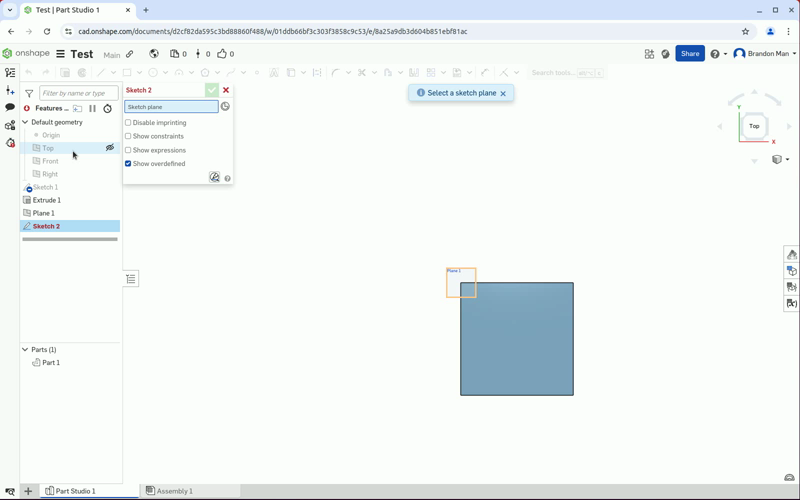
mouse_move(73, 215)
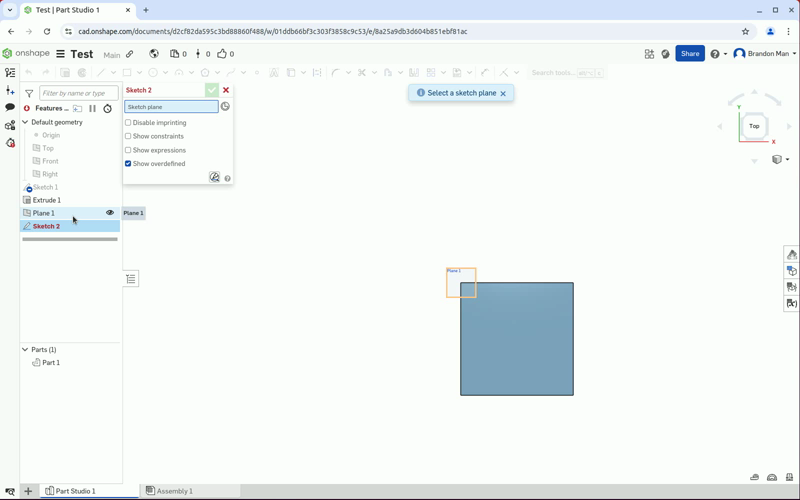
click(73, 215)
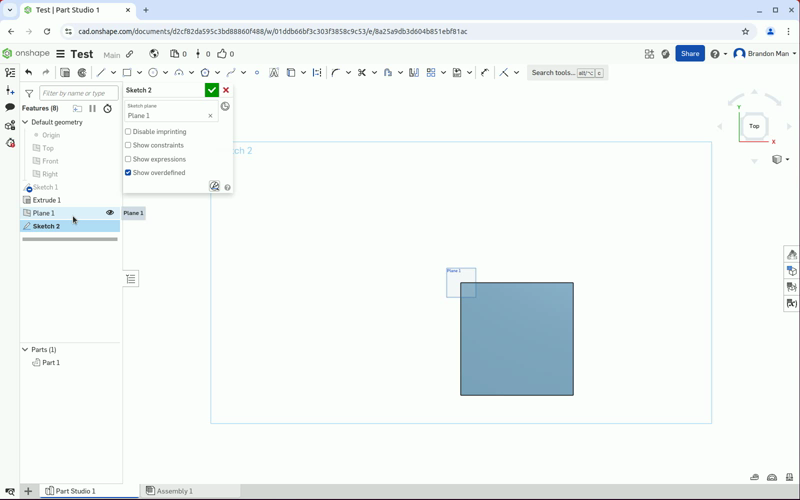
mouse_move(73, 352)
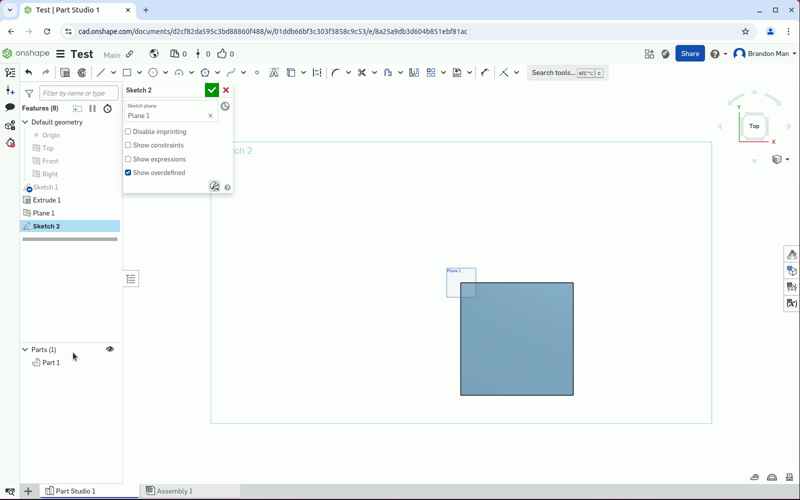
key(y)
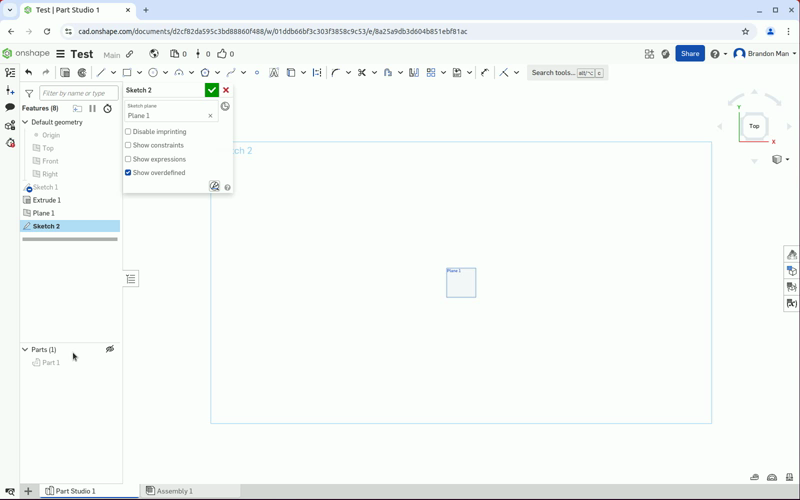
key(l)
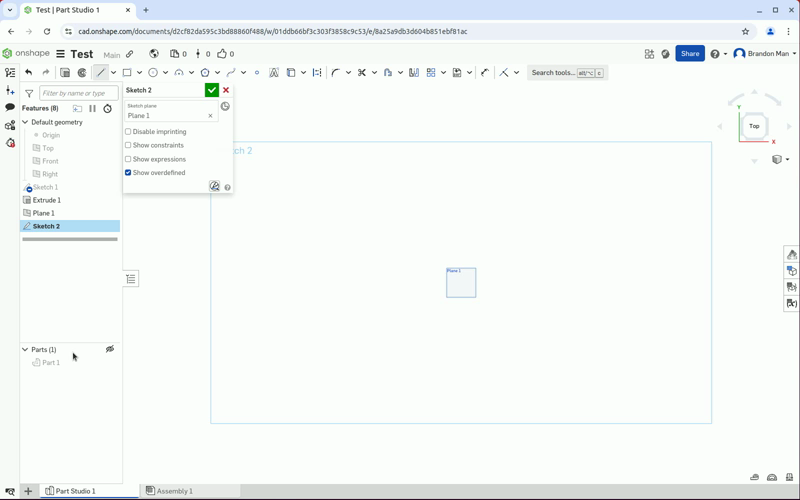
key_down(shift)
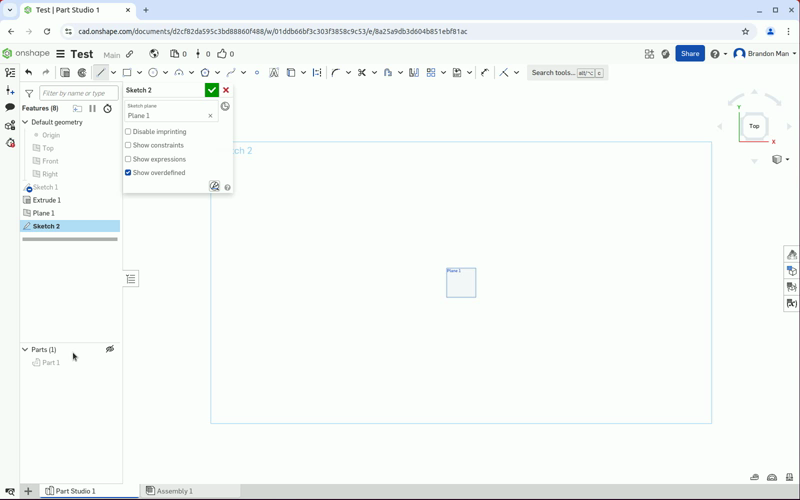
mouse_move(460, 311)
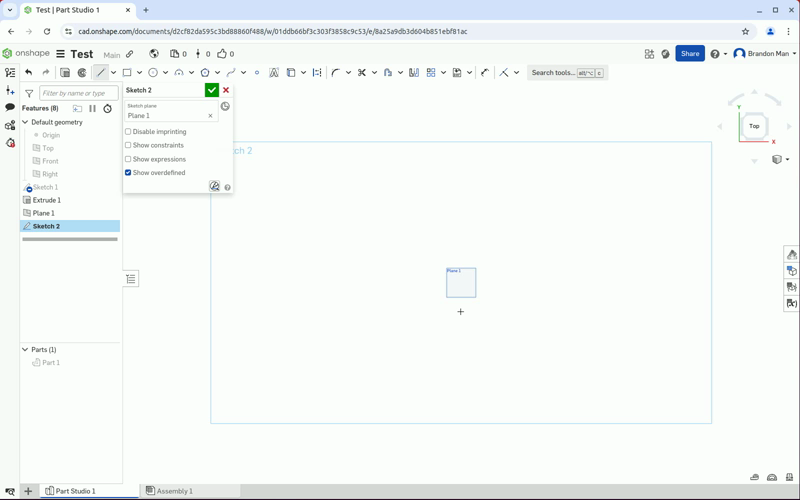
click(460, 311)
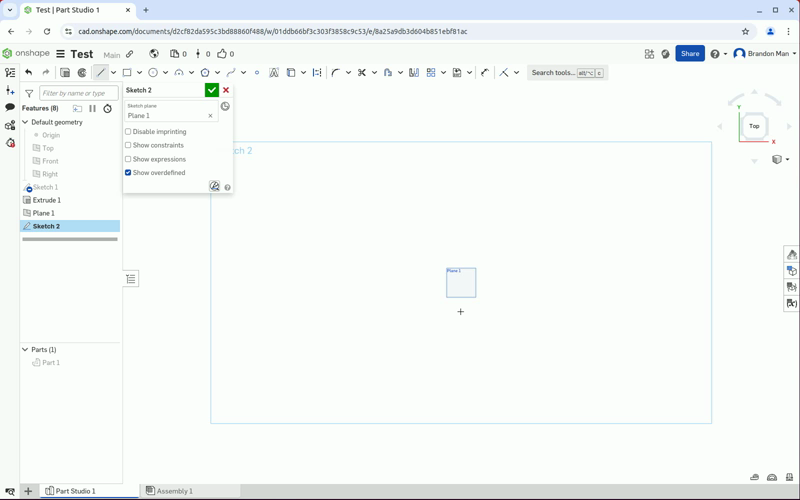
key_up(shift)
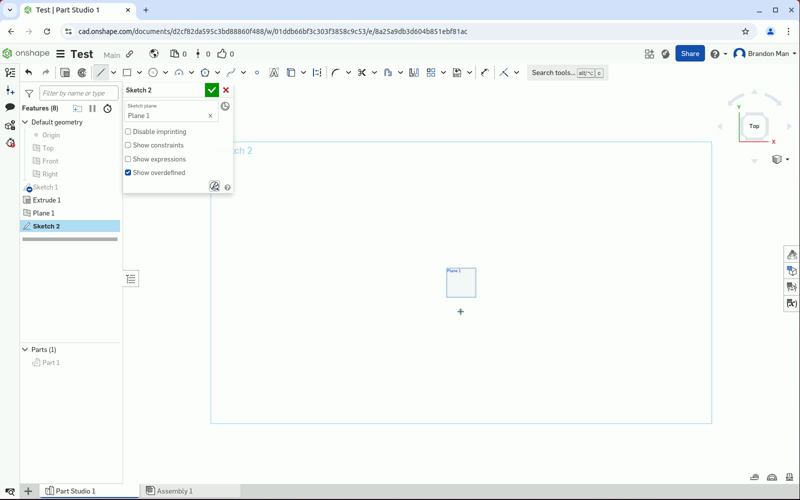
key_down(shift)
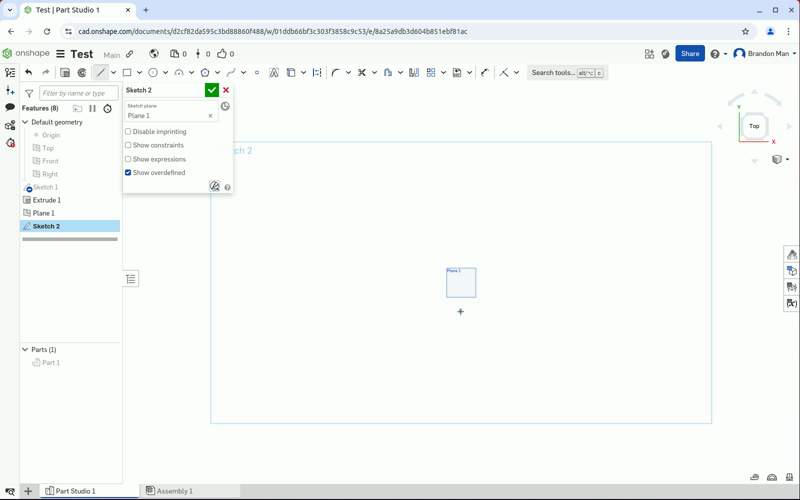
mouse_move(573, 311)
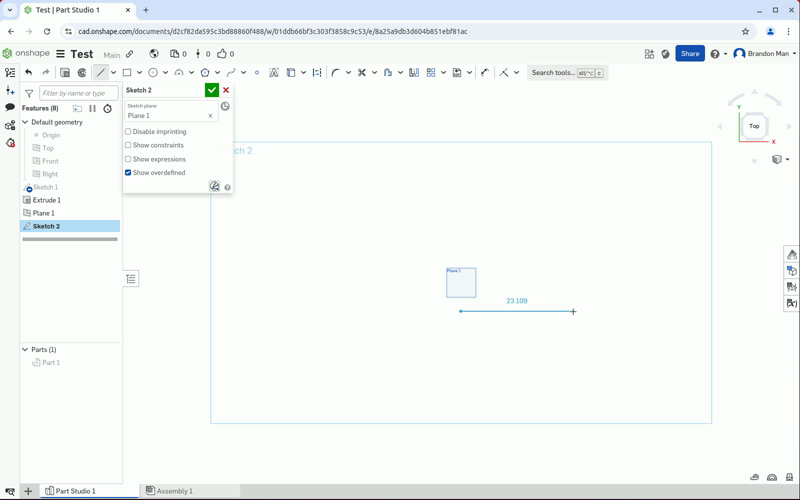
click(573, 311)
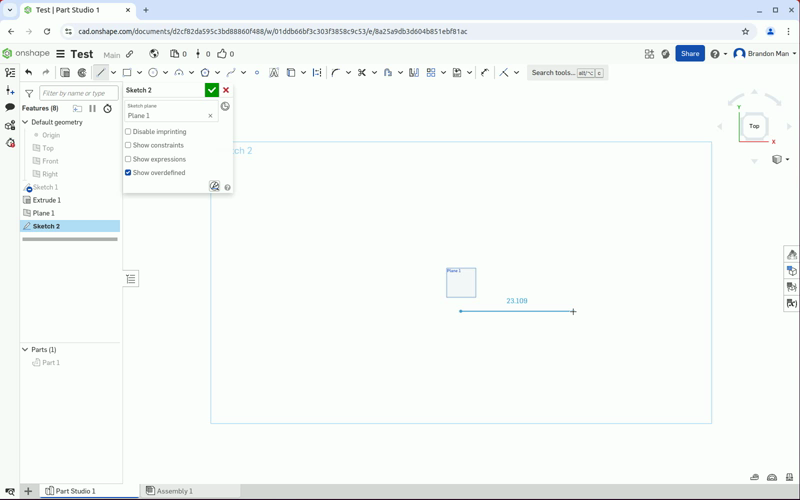
key_up(shift)
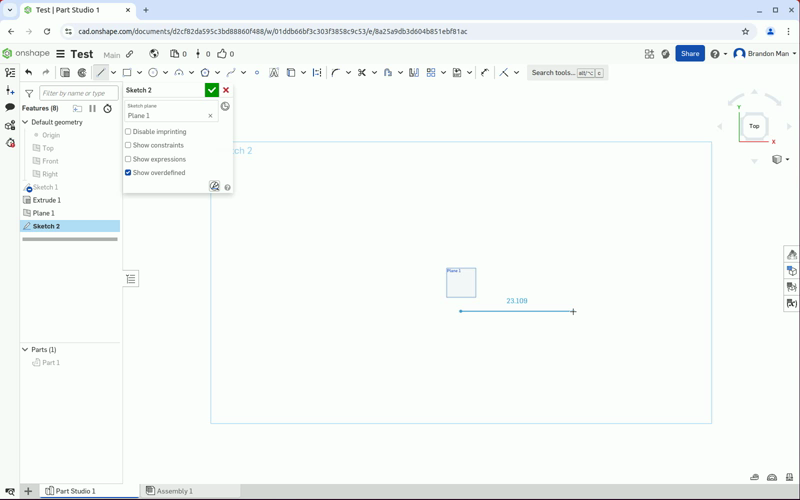
key_down(shift)
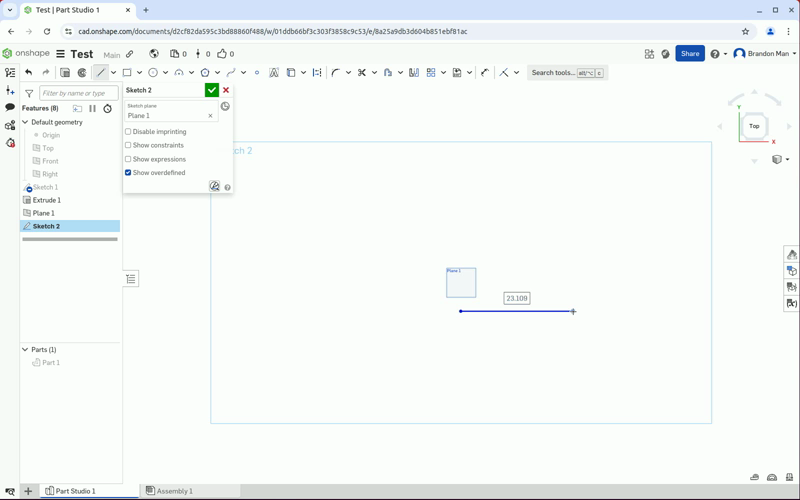
mouse_move(589, 311)
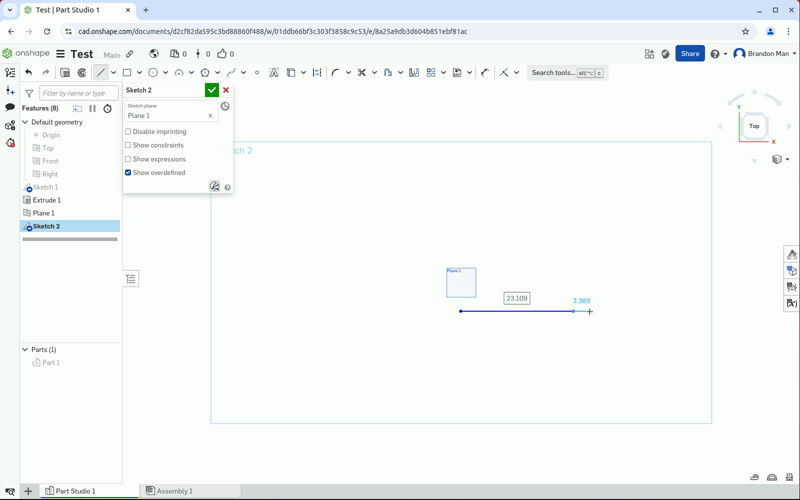
mouse_move(573, 282)
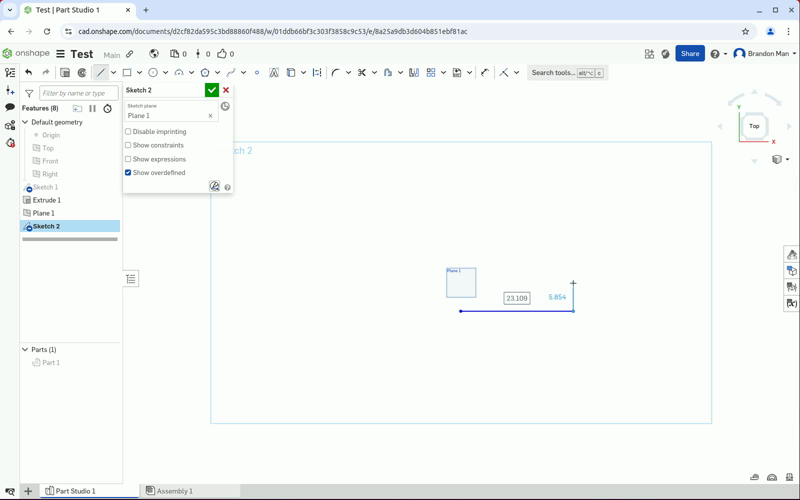
click(573, 282)
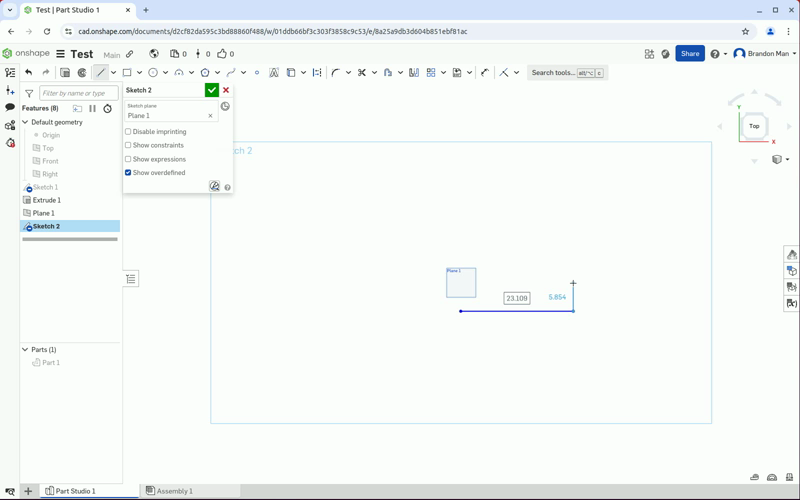
key_up(shift)
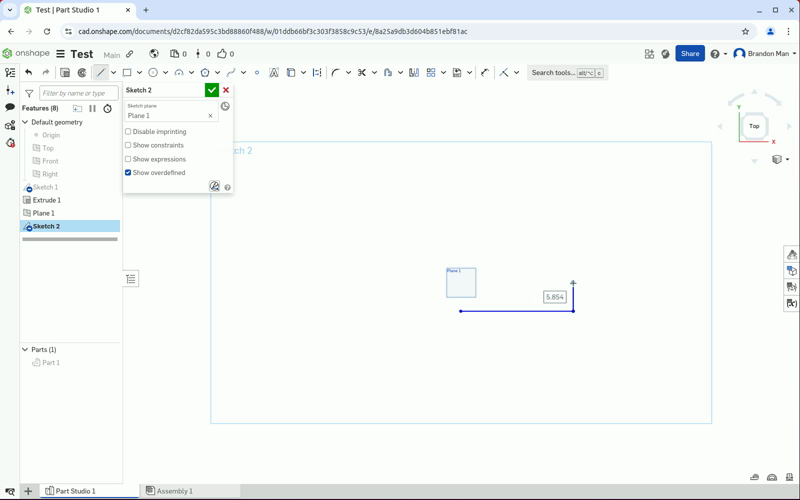
key_down(shift)
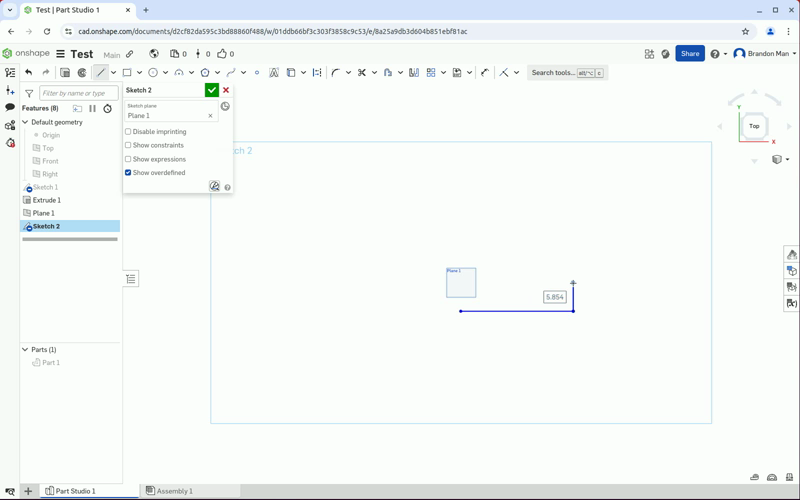
mouse_move(460, 282)
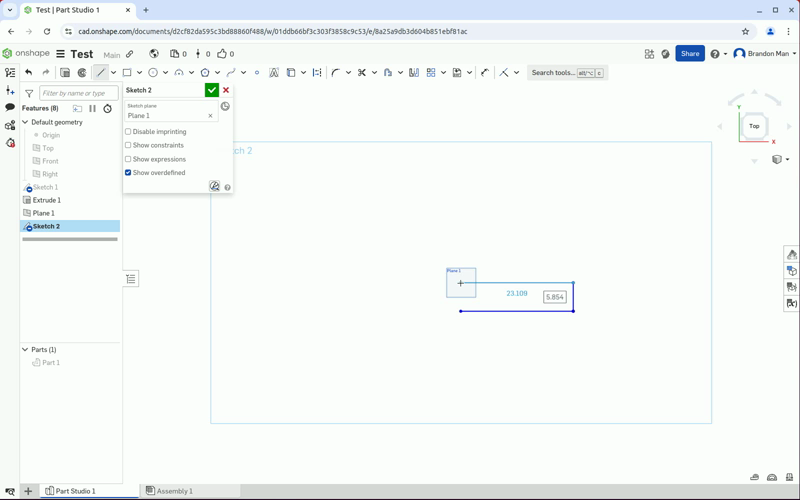
click(460, 282)
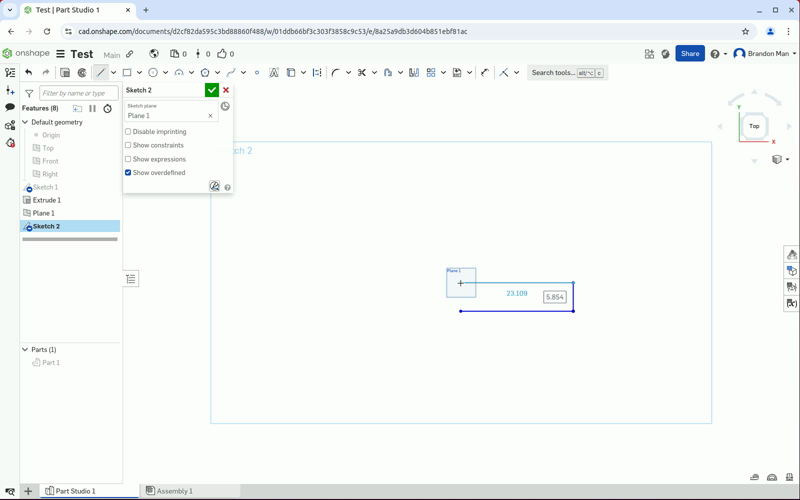
key_up(shift)
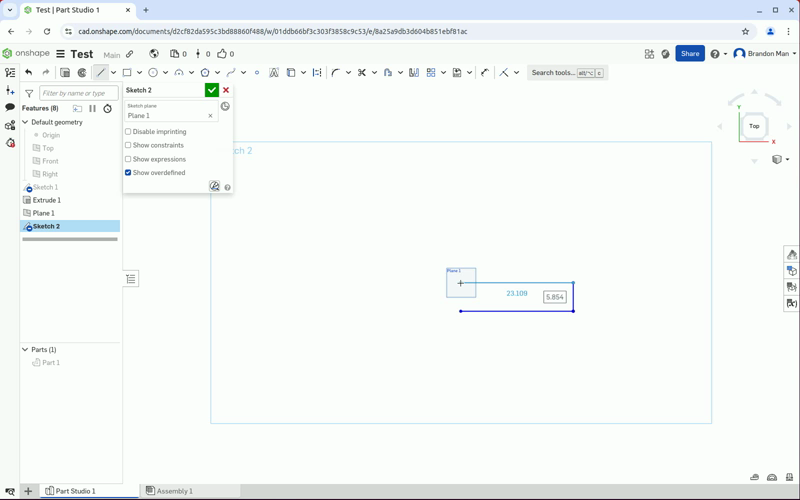
mouse_move(490, 282)
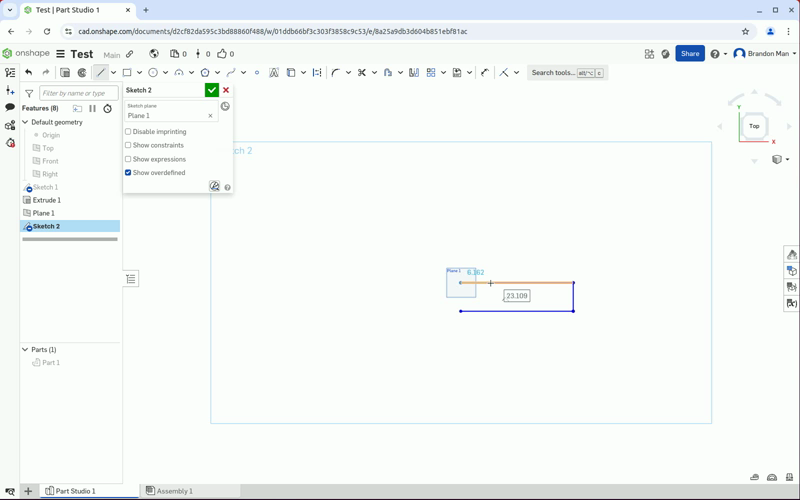
key_down(shift)
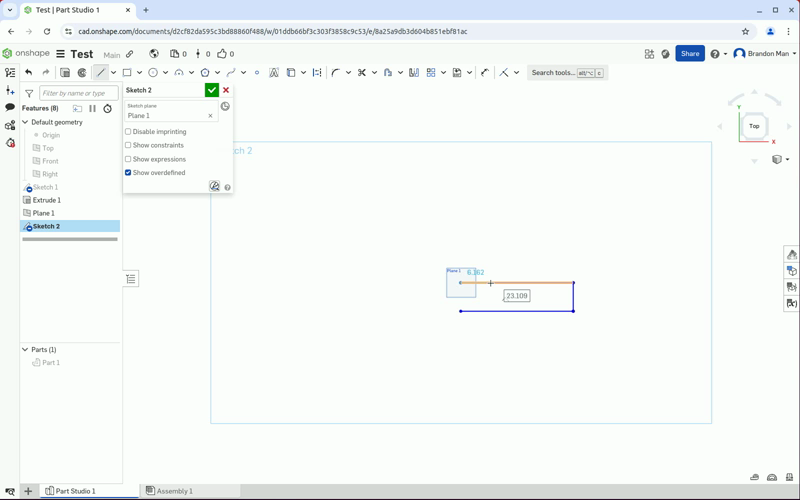
mouse_move(460, 311)
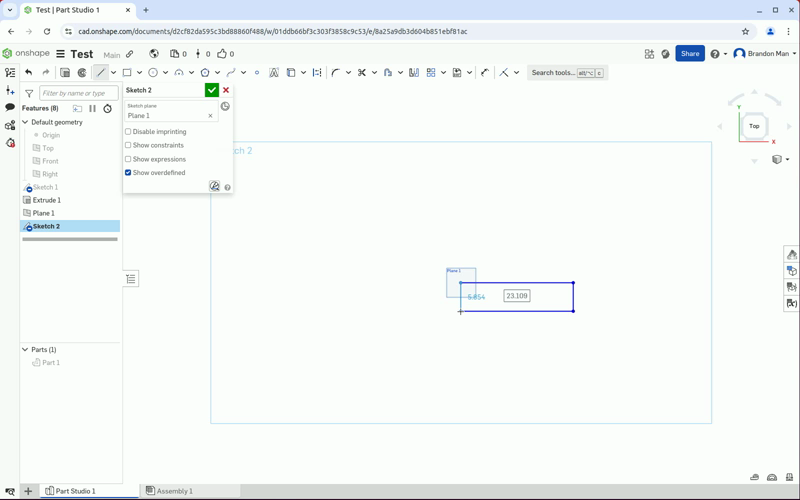
key_up(shift)
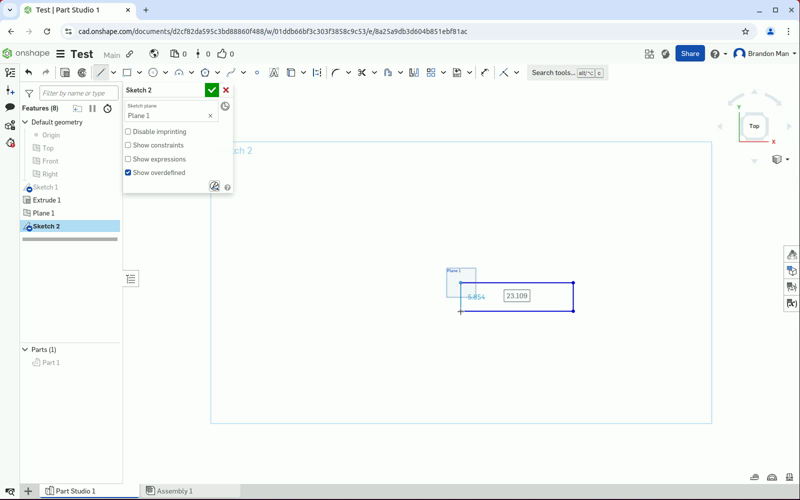
click(460, 311)
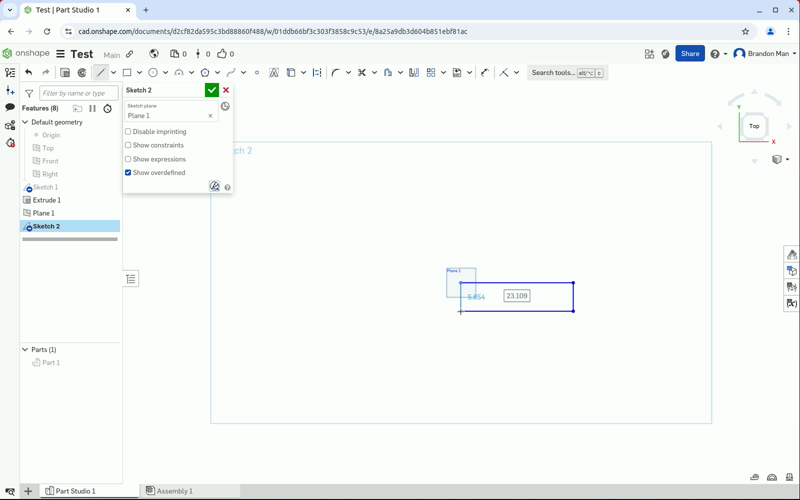
key(esc)
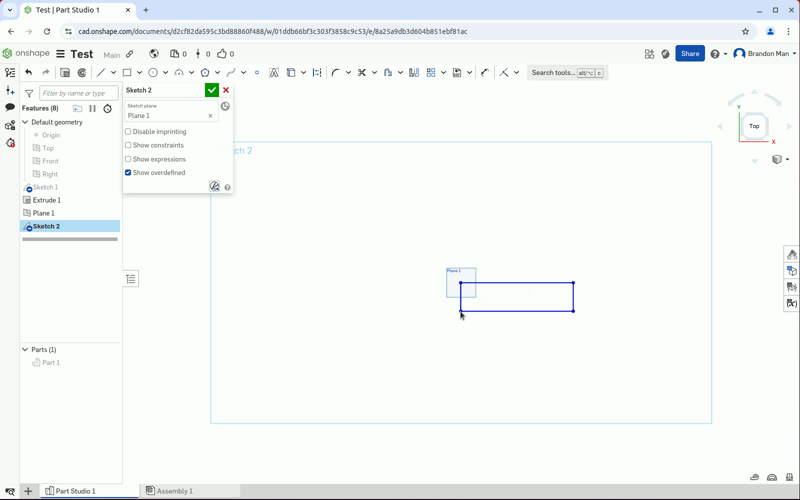
mouse_move(568, 287)
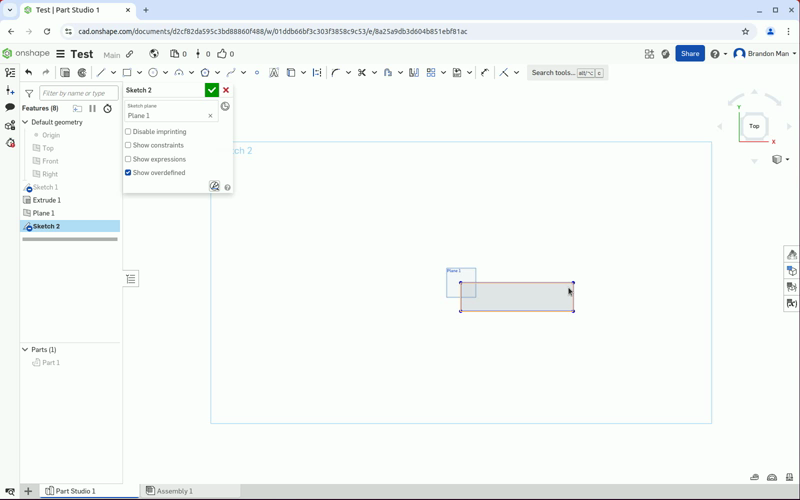
click(568, 287)
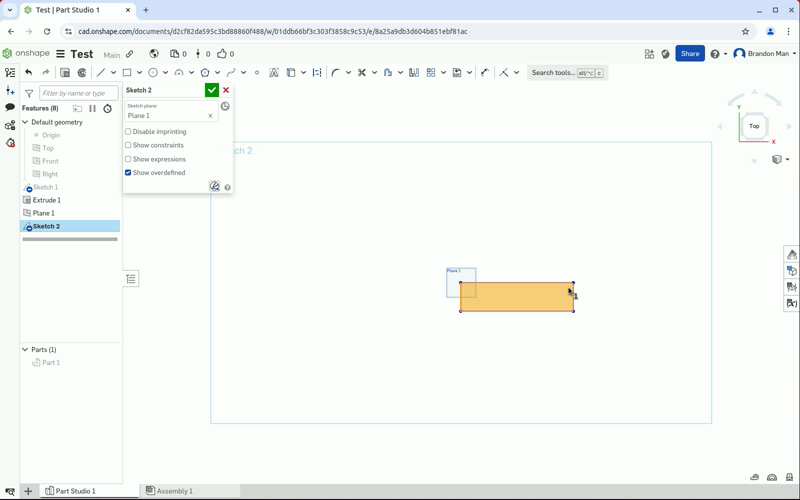
mouse_move(73, 352)
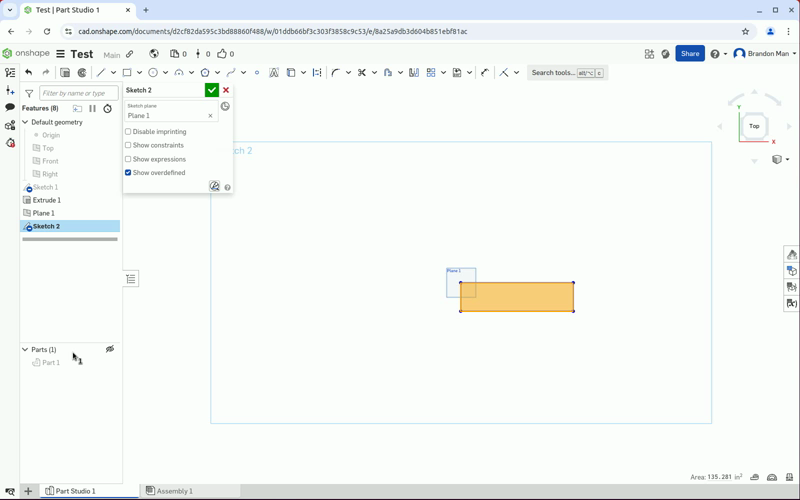
key(shift+y)
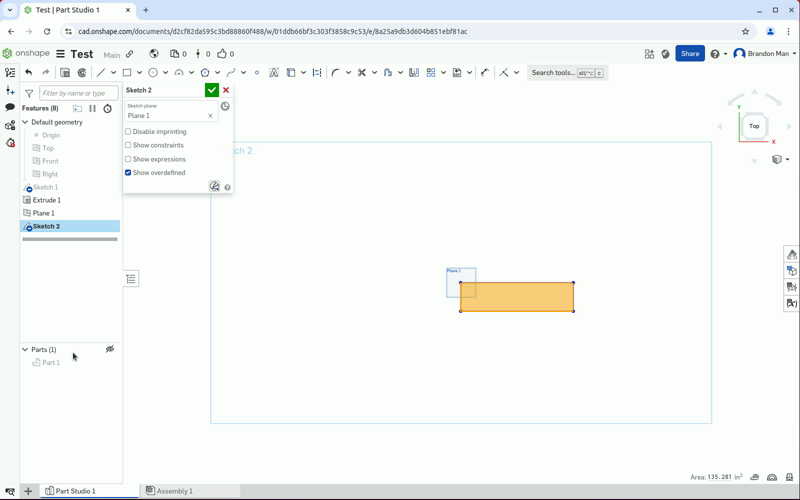
key(shift+e)
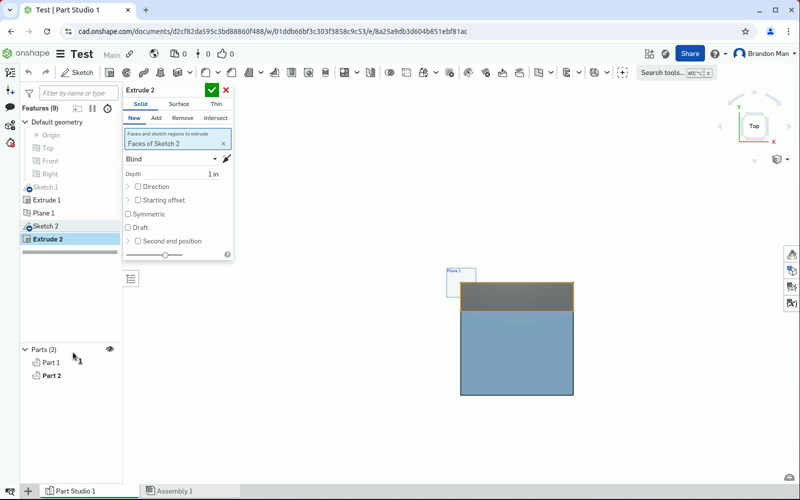
mouse_move(143, 106)
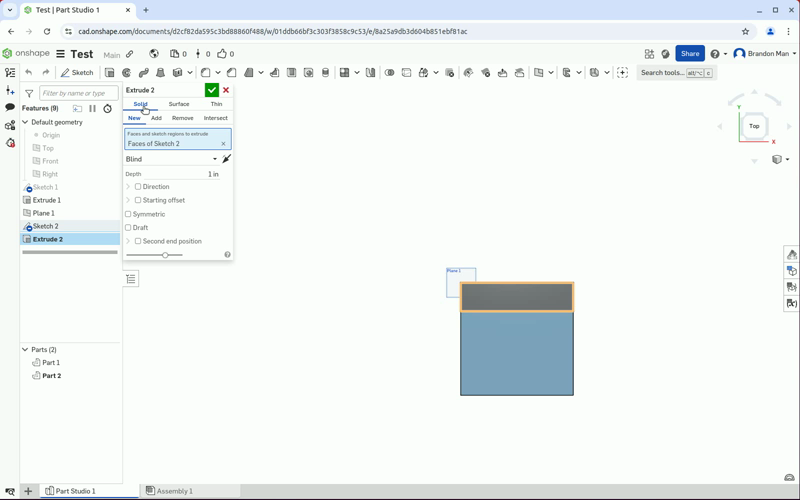
click(143, 106)
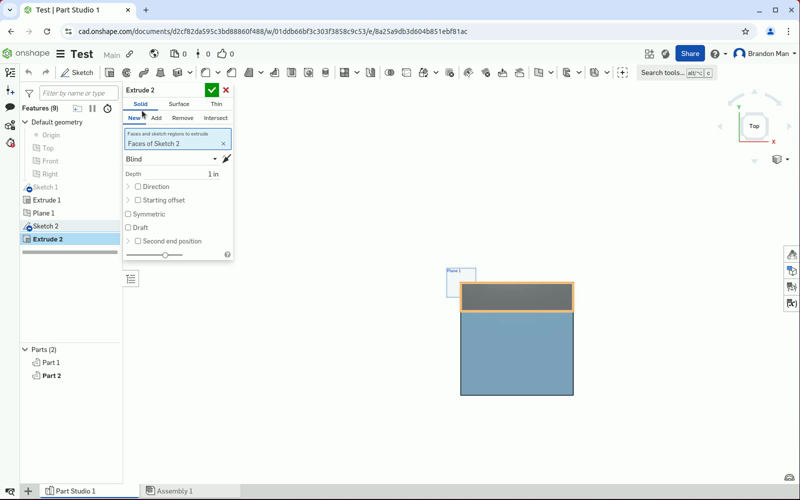
mouse_move(137, 120)
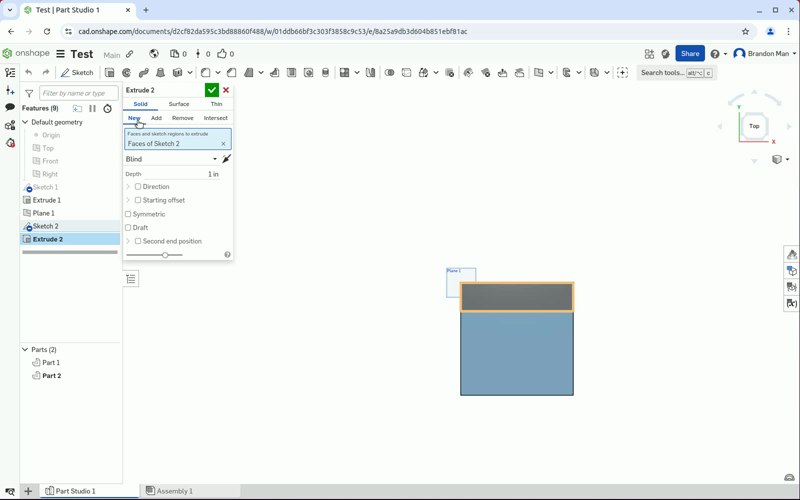
click(137, 120)
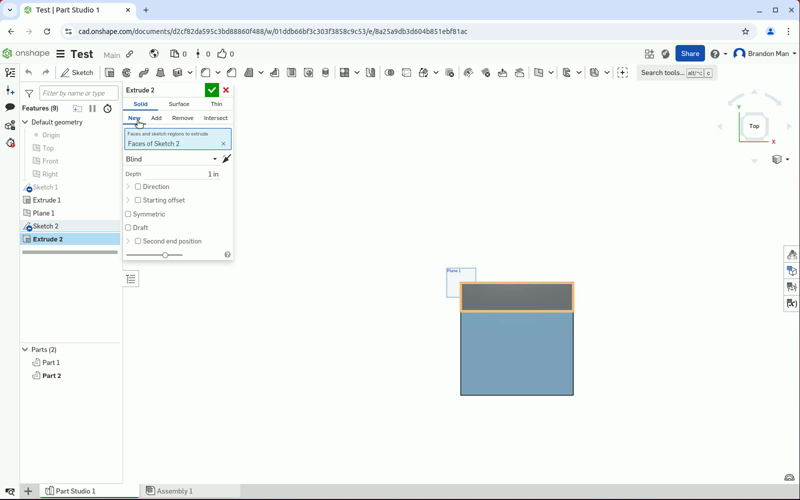
key(tab, 4)
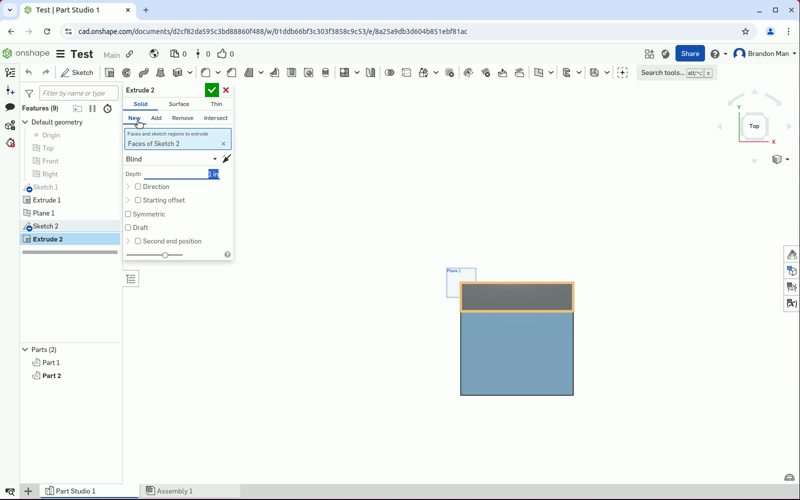
text(17.331)
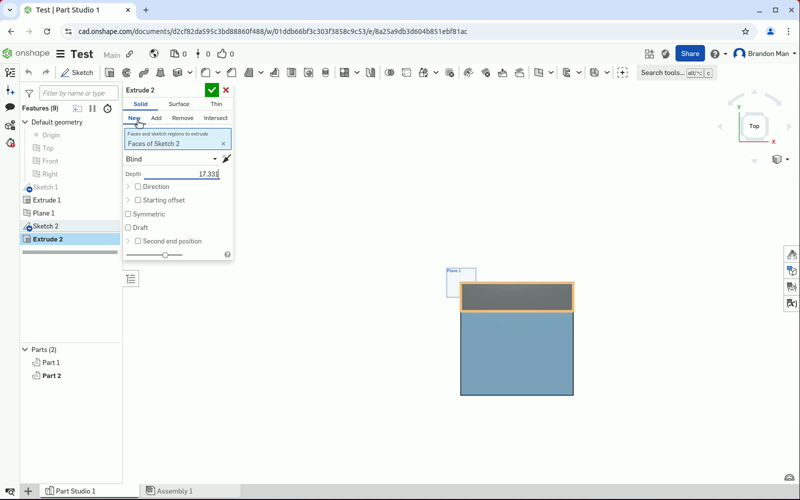
key(enter)
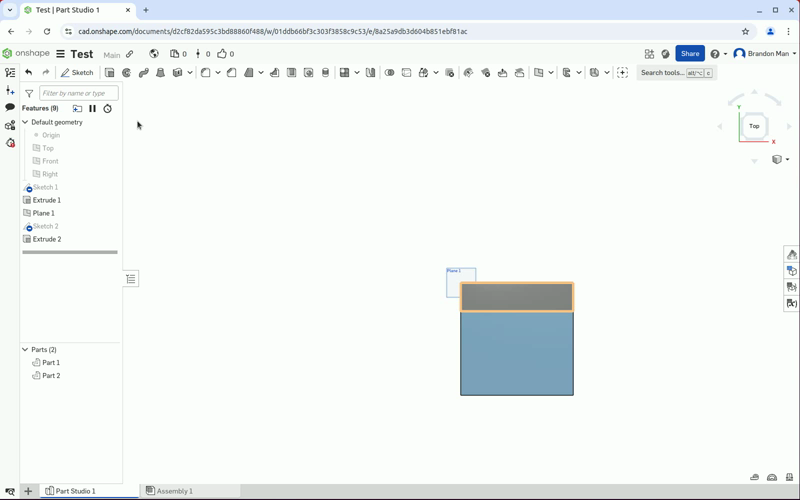
key(shift+h)
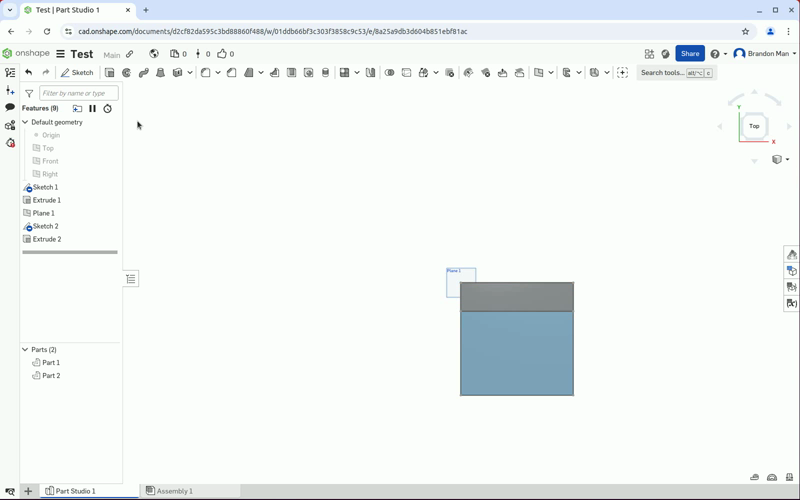
key(shift+h)
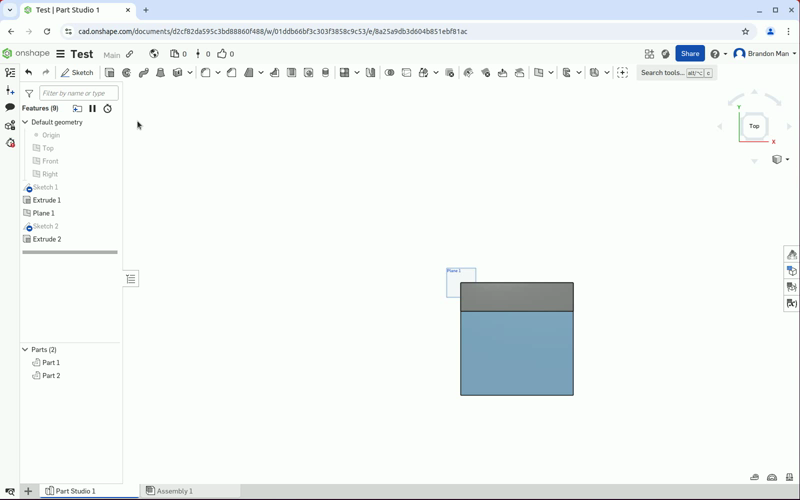
mouse_move(73, 189)
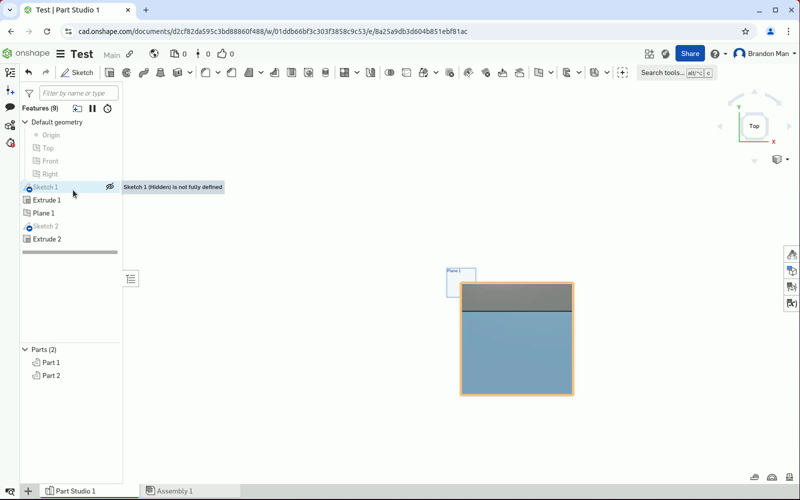
click(73, 189)
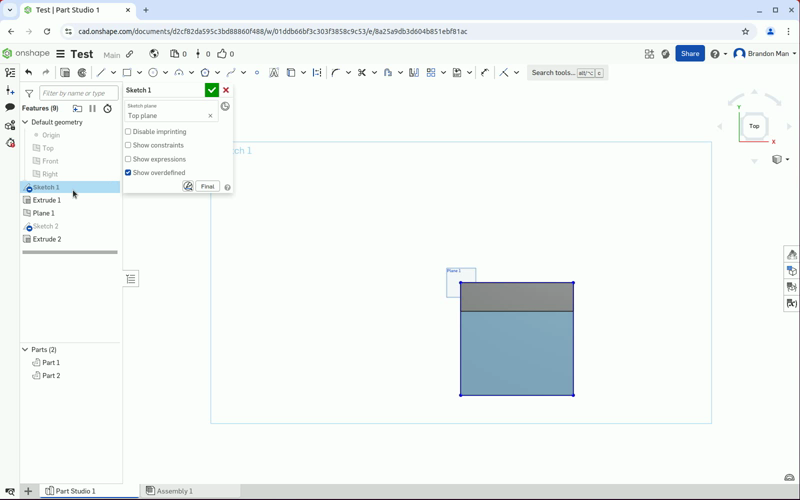
mouse_move(229, 92)
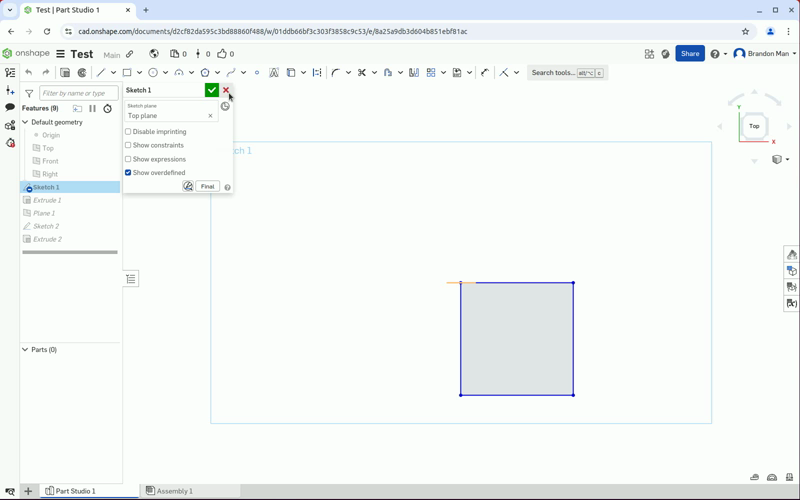
click(229, 92)
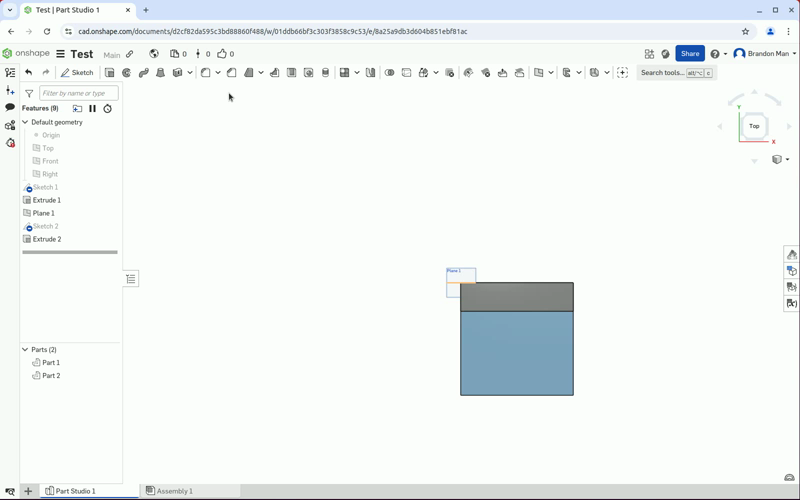
mouse_move(73, 352)
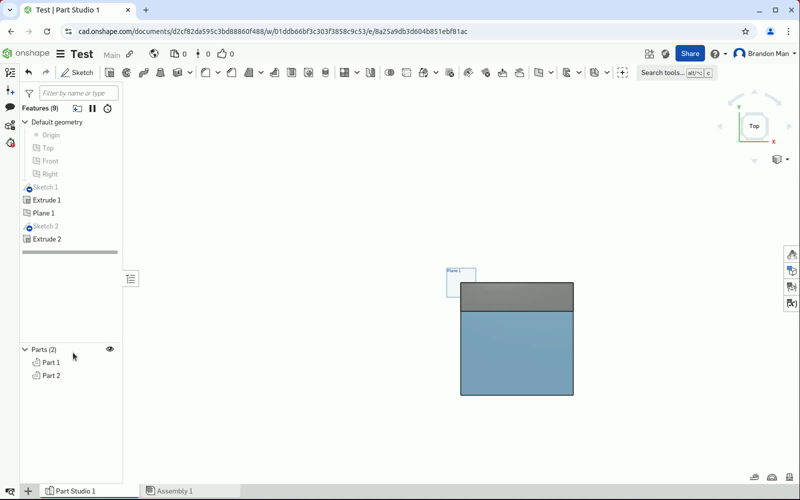
key(y)
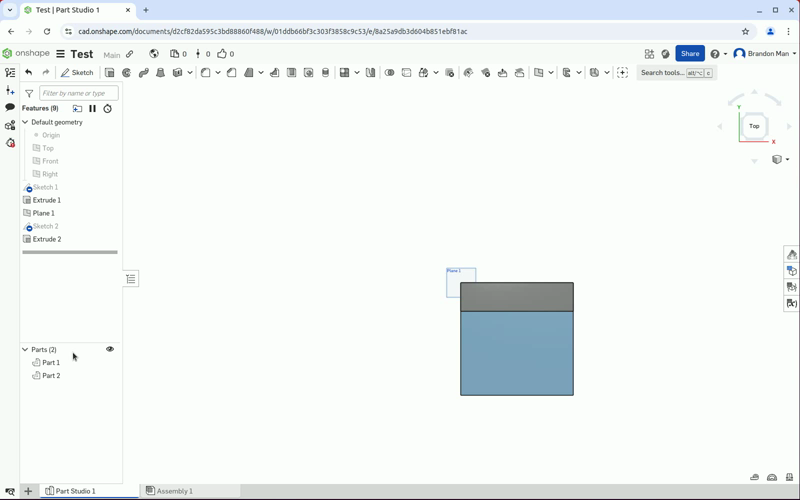
key(shift+p)
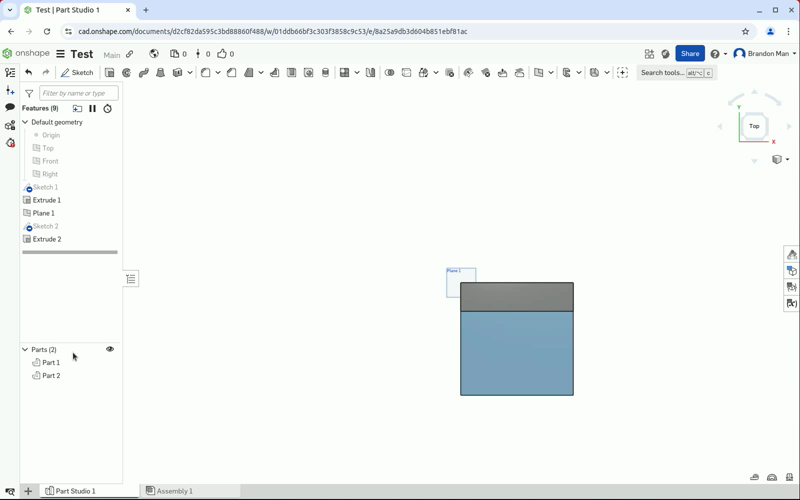
key(space)
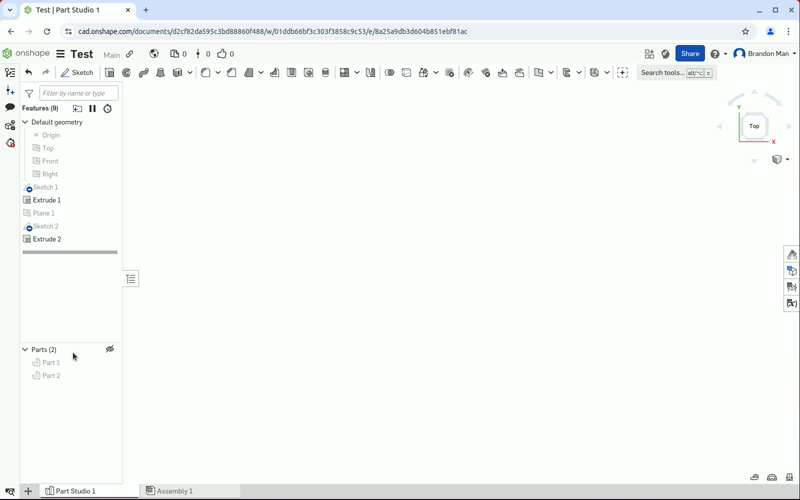
key_down(shift)
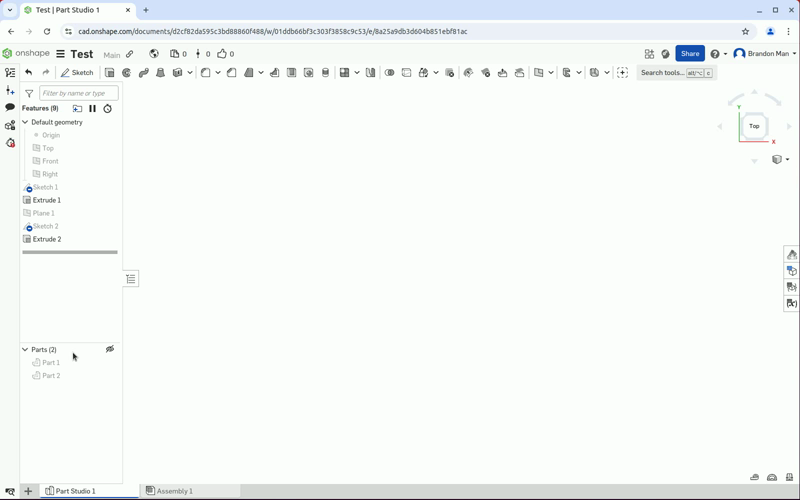
key(up)
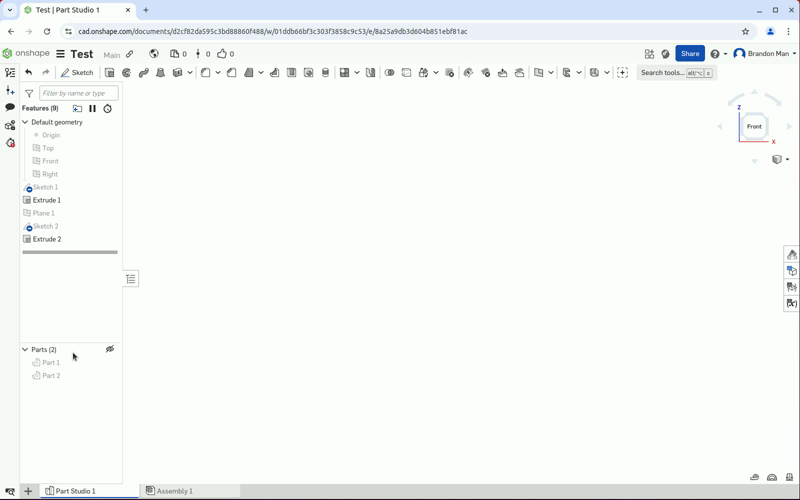
key_up(shift)
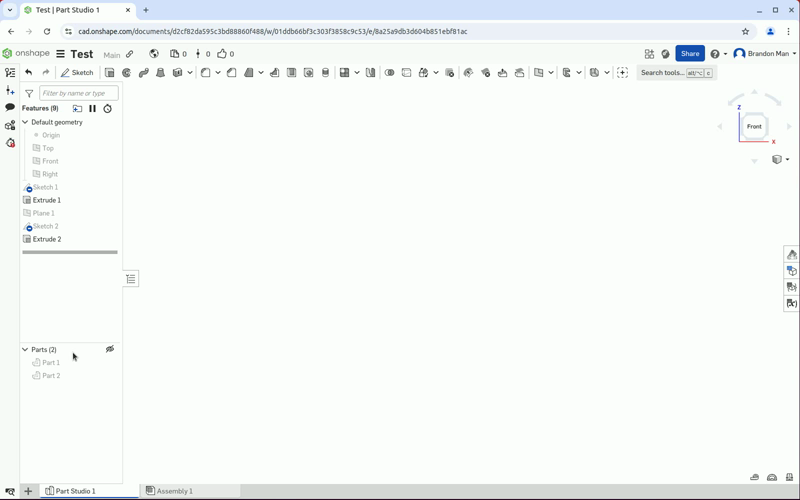
mouse_move(73, 352)
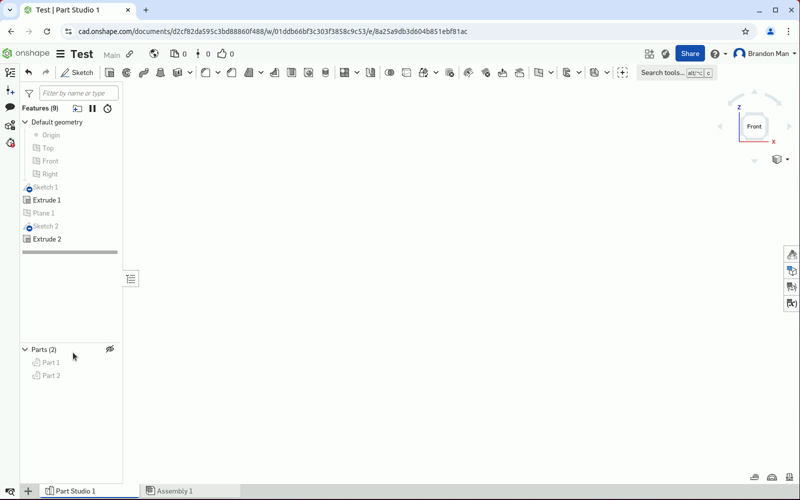
key(shift+y)
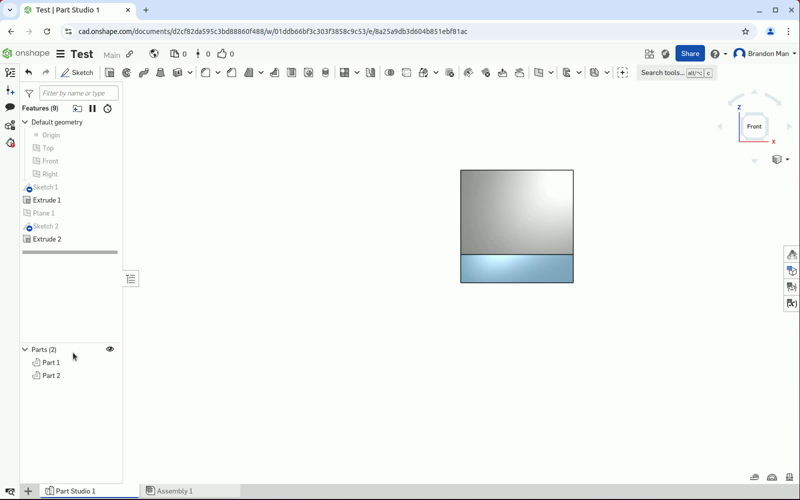
mouse_move(541, 75)
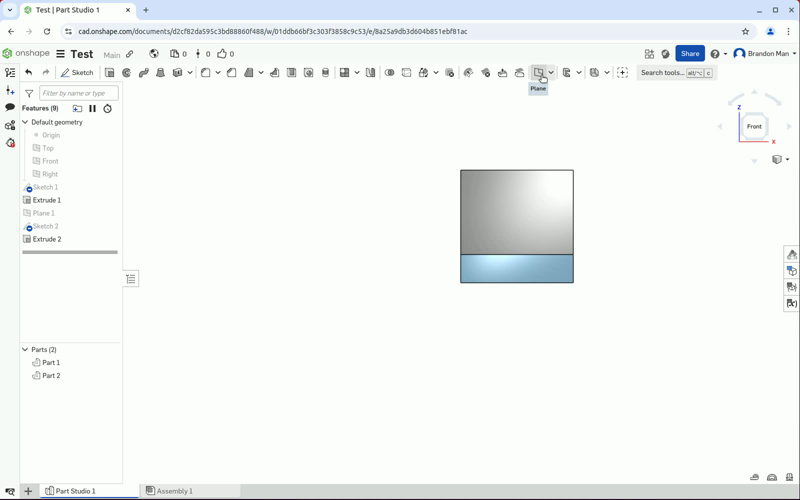
click(541, 75)
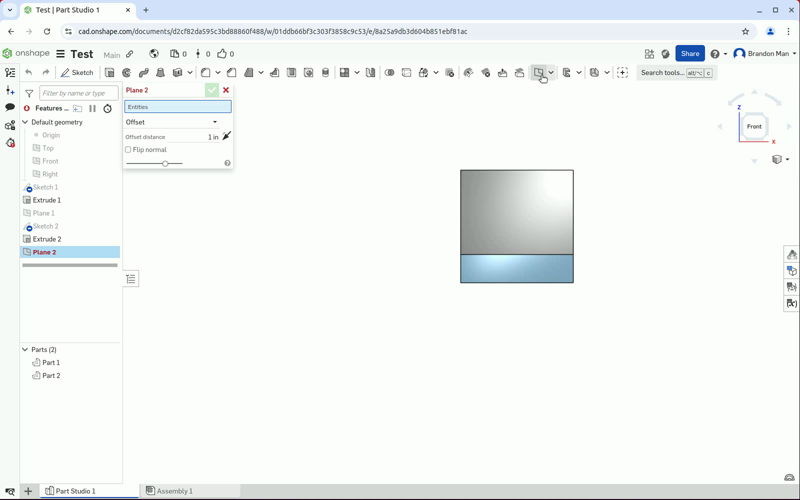
mouse_move(73, 163)
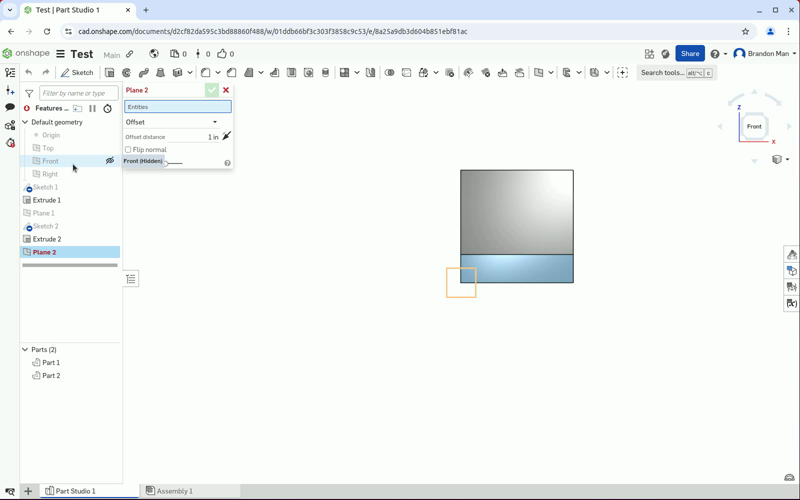
click(73, 163)
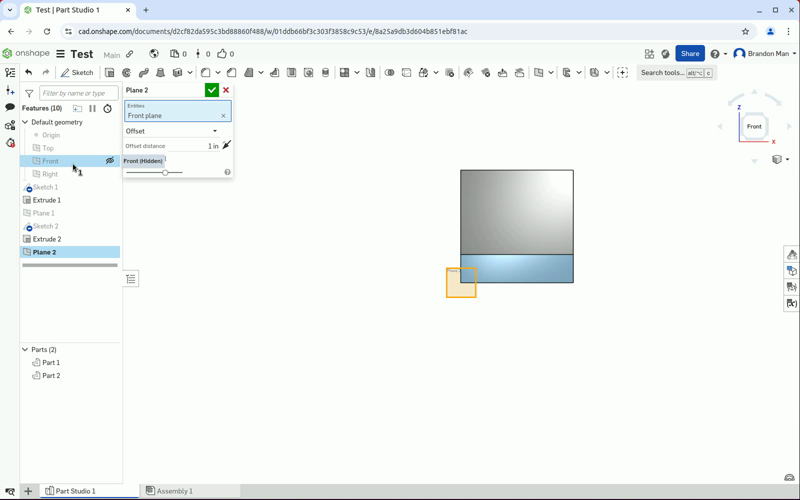
key(tab, 2)
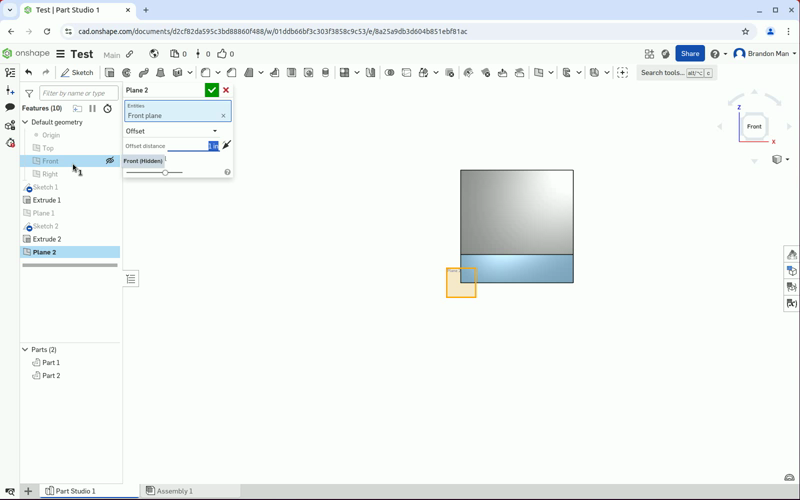
text(5.792)
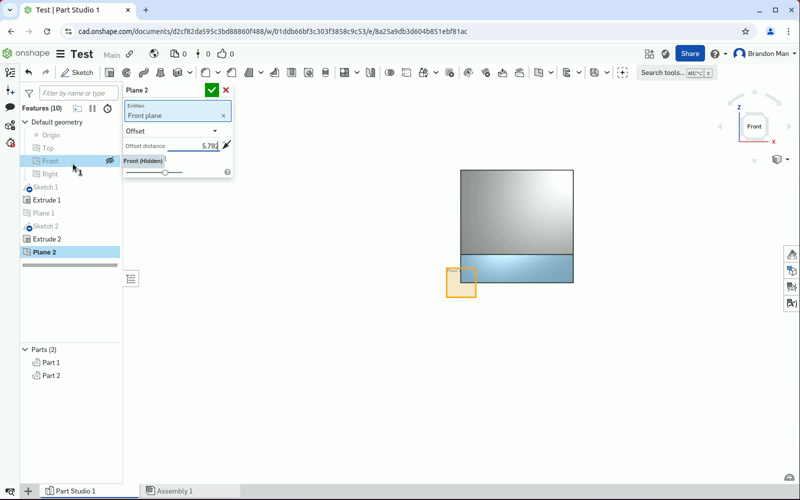
key(enter, 2)
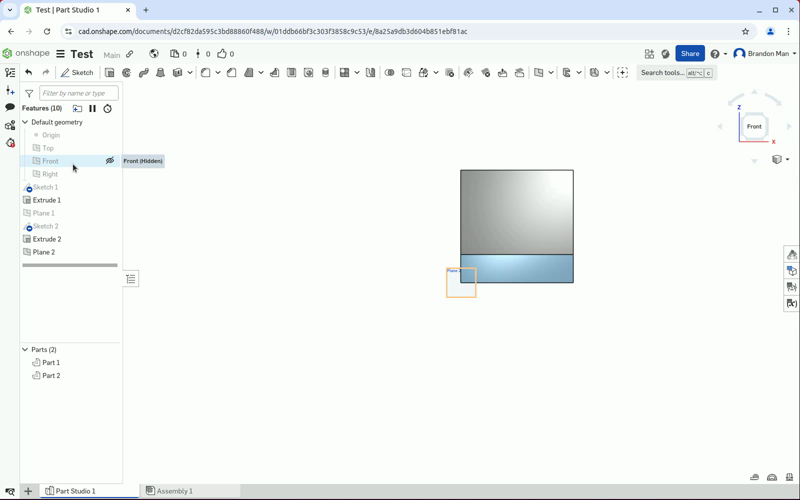
key(shift+s)
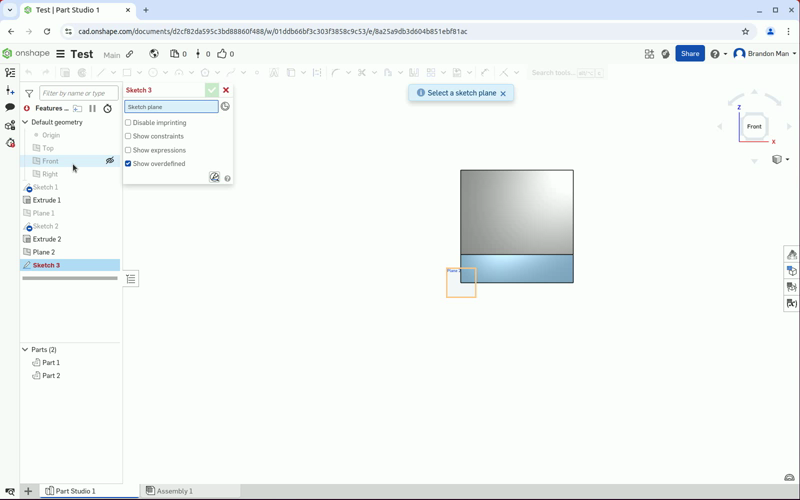
mouse_move(73, 254)
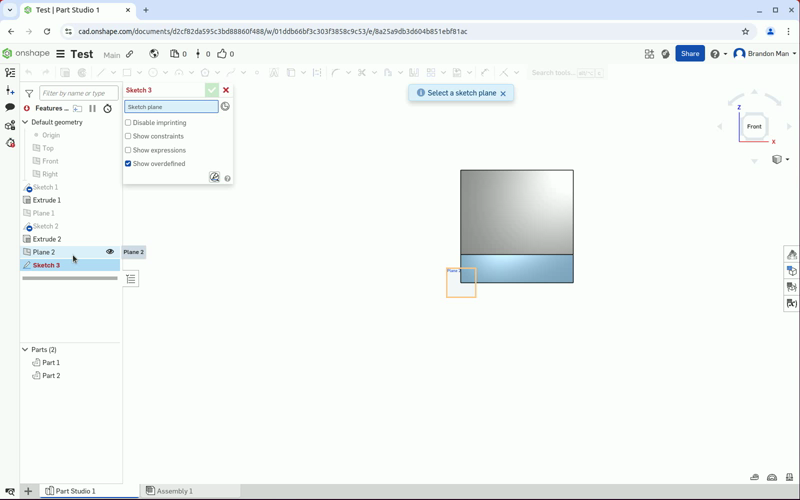
click(73, 254)
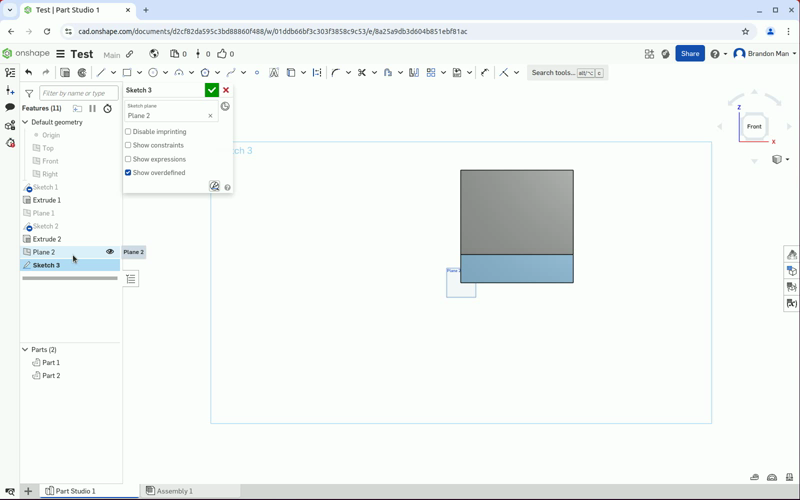
mouse_move(73, 352)
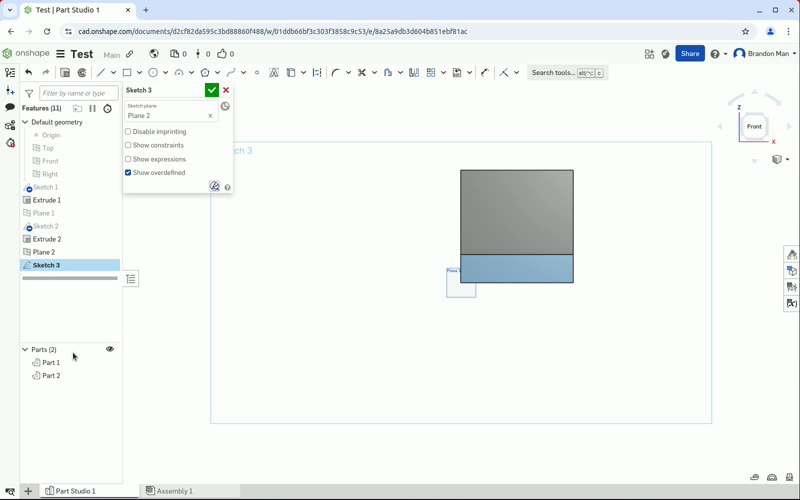
key(y)
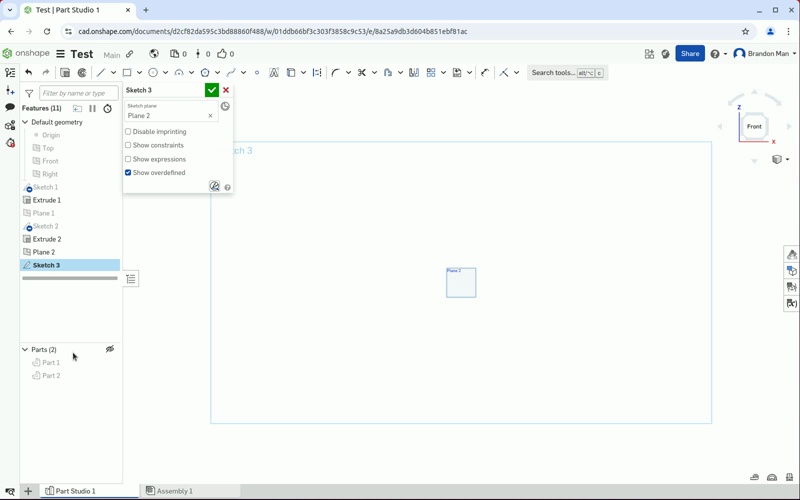
key(c)
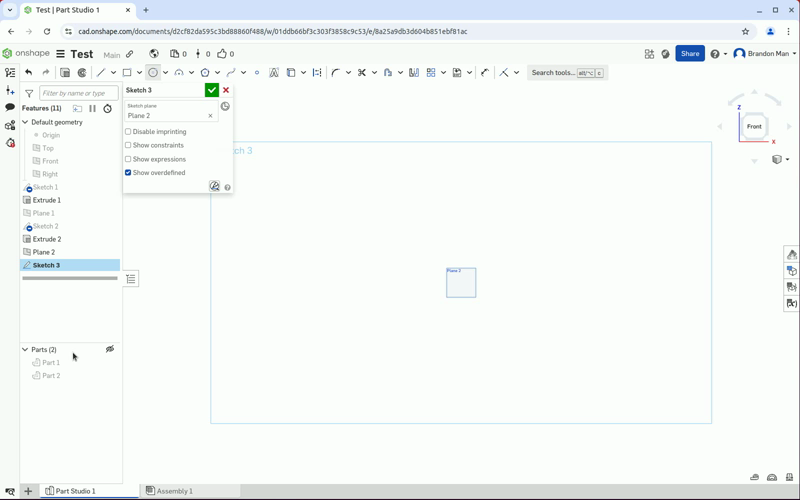
key_down(shift)
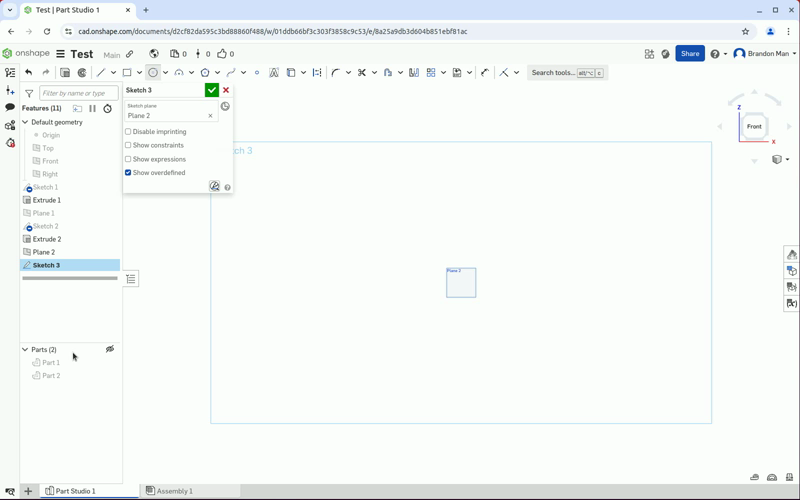
mouse_move(517, 212)
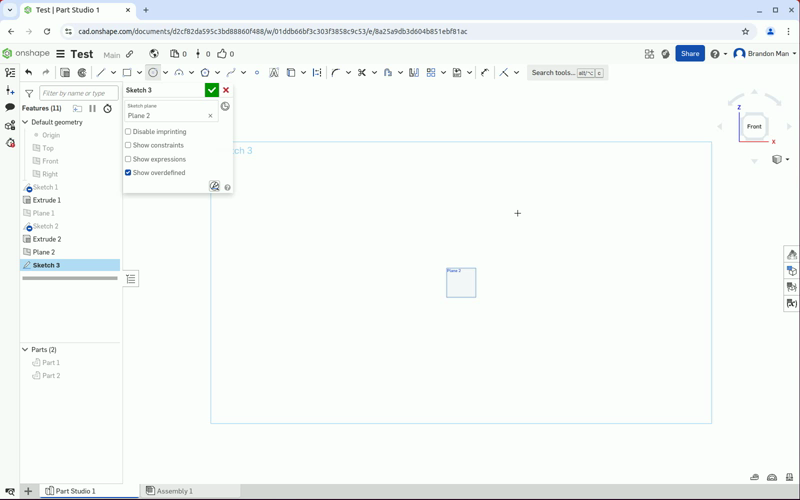
click(517, 212)
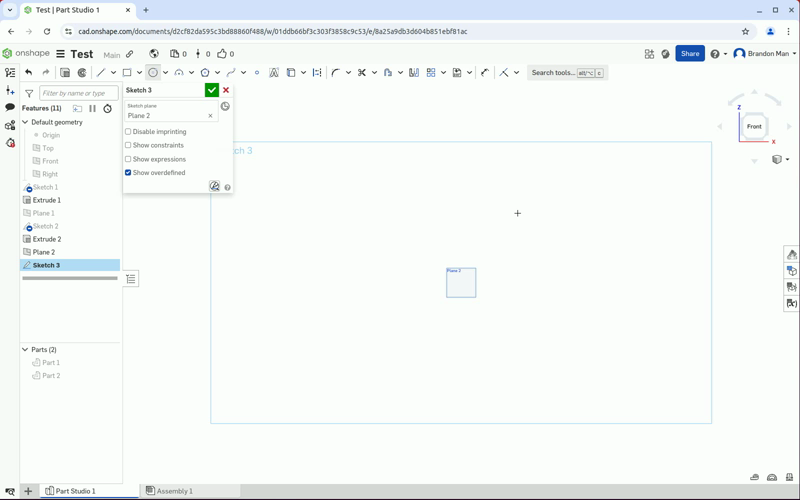
key_up(shift)
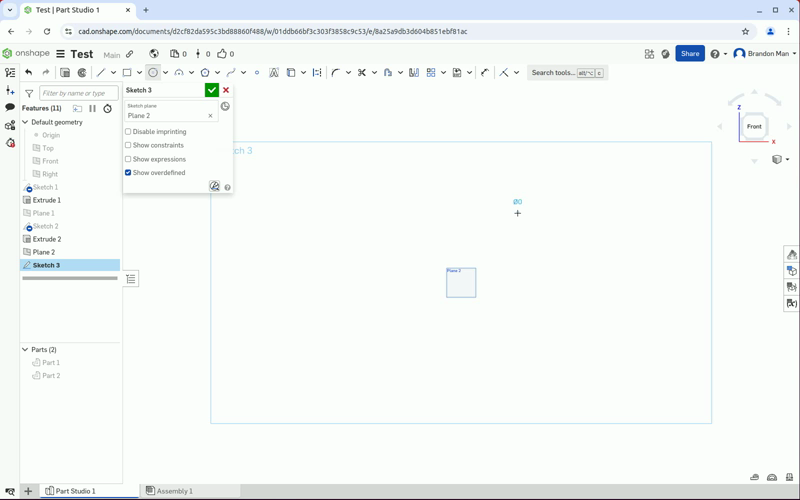
mouse_move(532, 212)
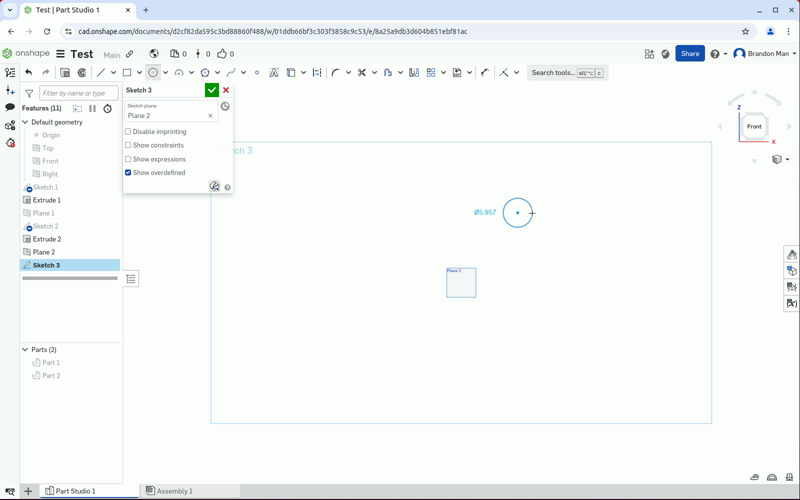
click(532, 212)
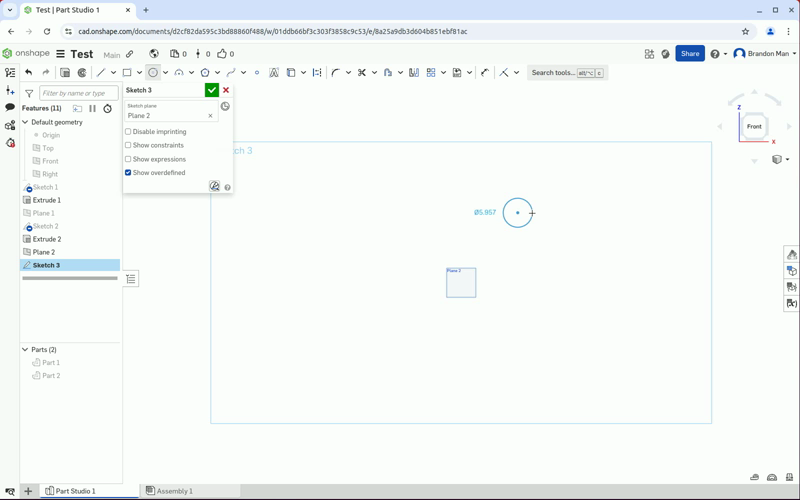
key(esc)
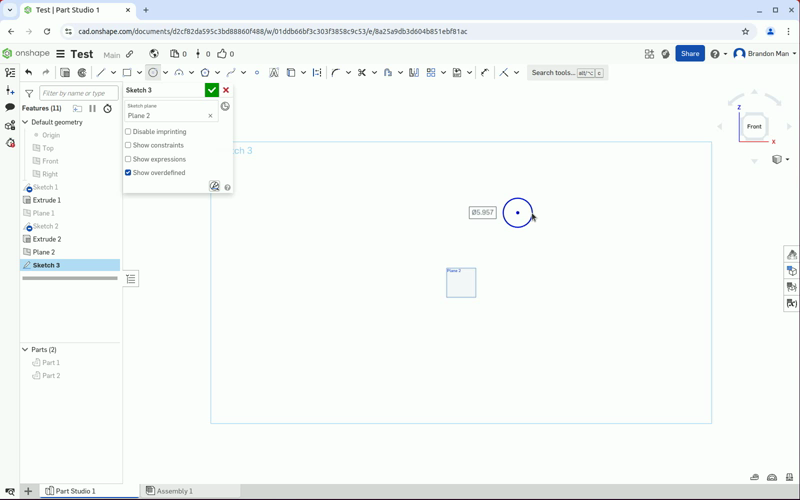
mouse_move(505, 212)
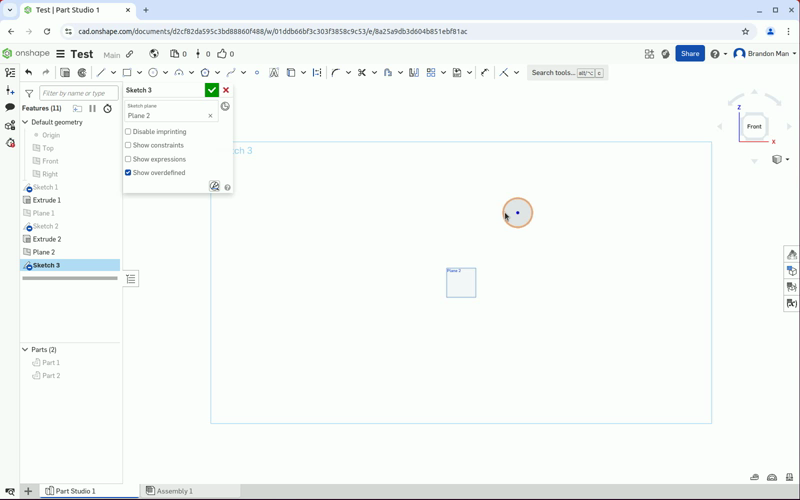
scroll(6)
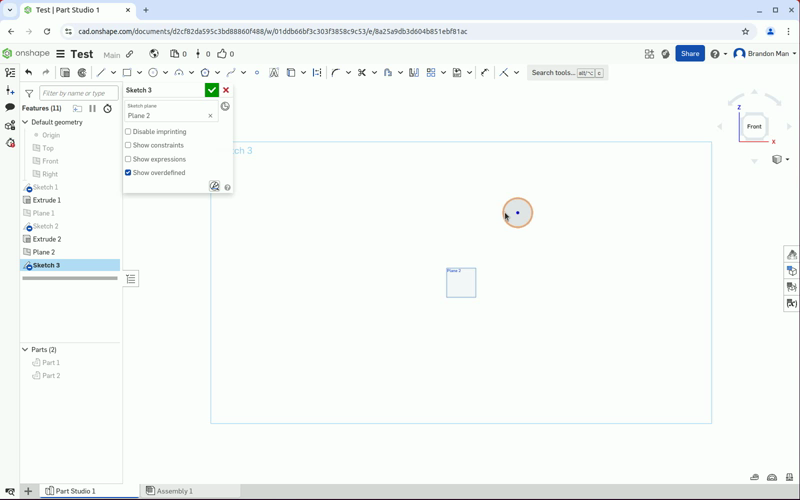
scroll(6)
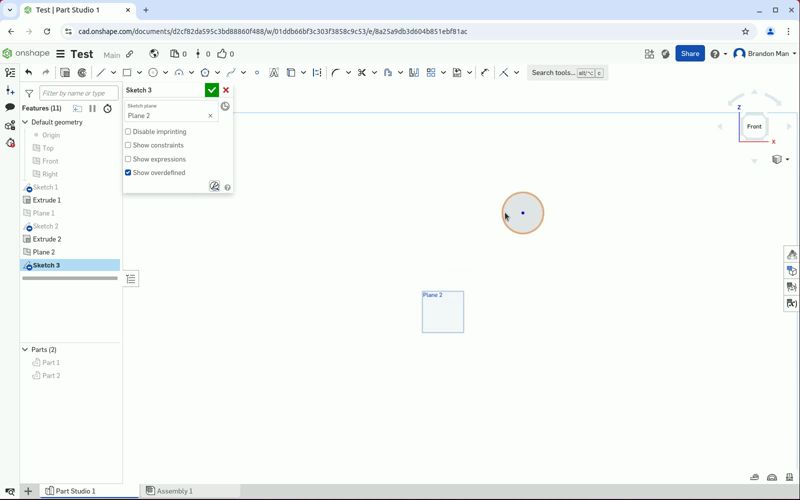
scroll(6)
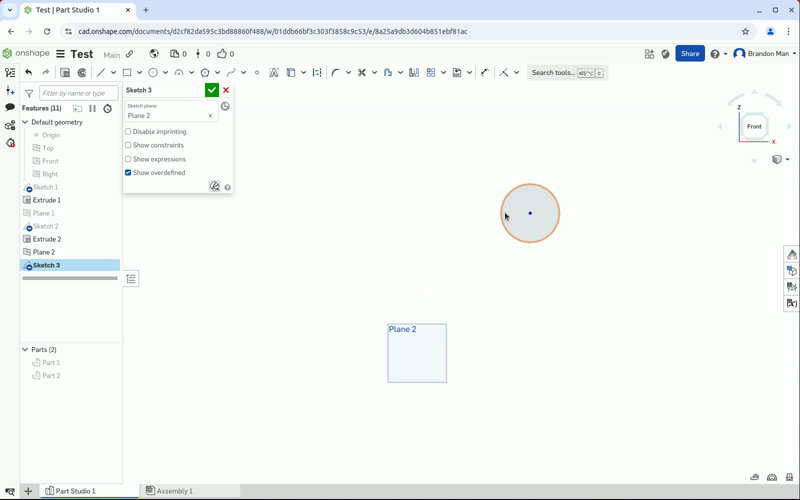
scroll(6)
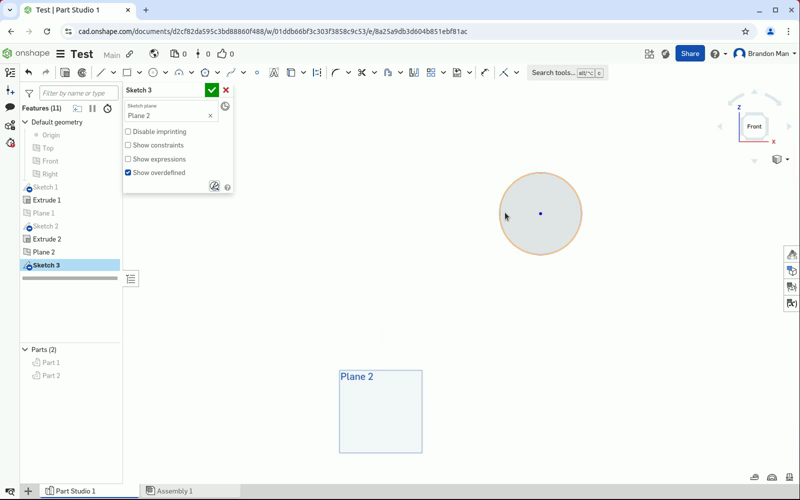
scroll(6)
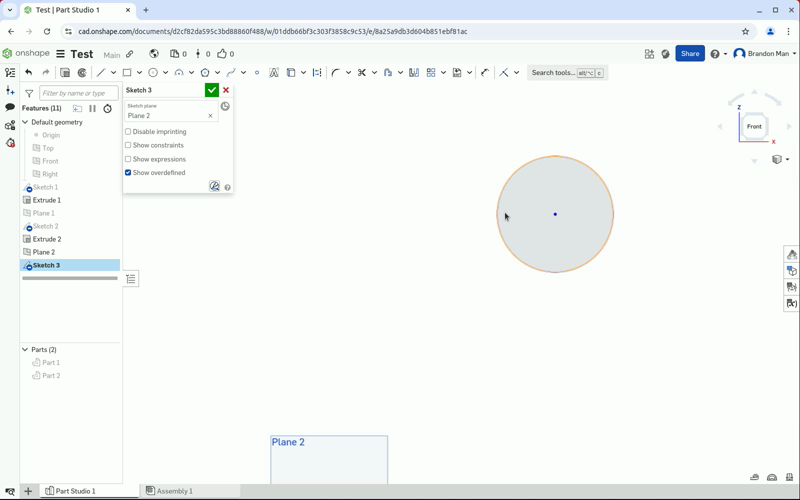
scroll(6)
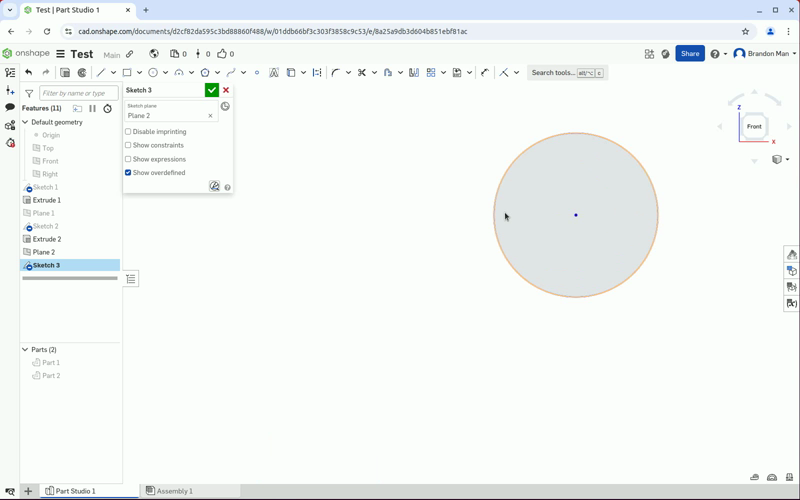
scroll(6)
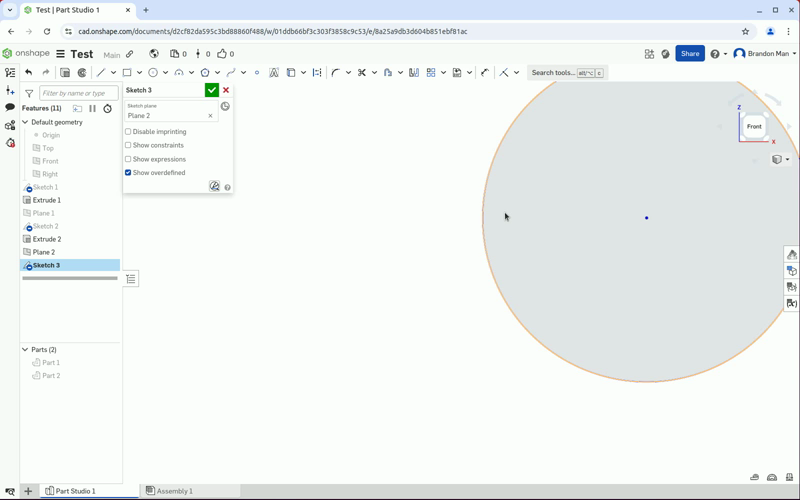
click(505, 212)
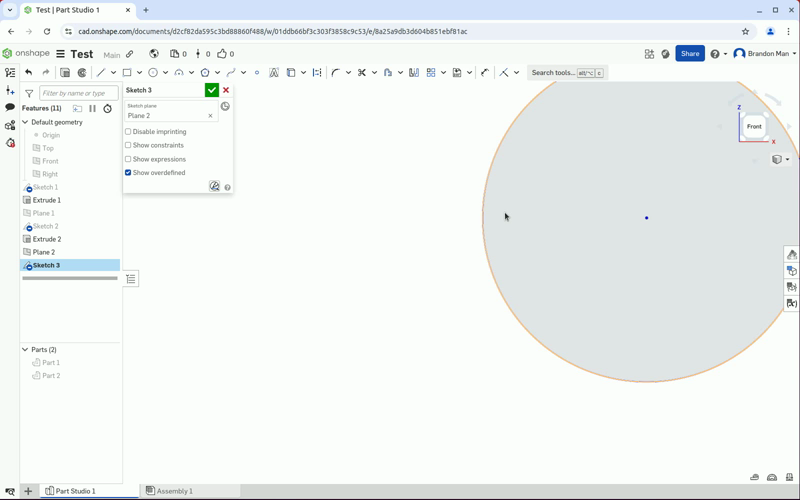
scroll(-6)
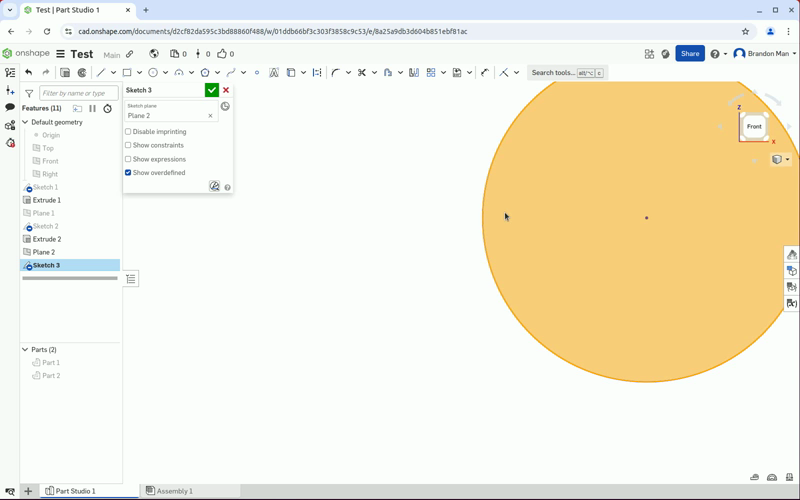
scroll(-6)
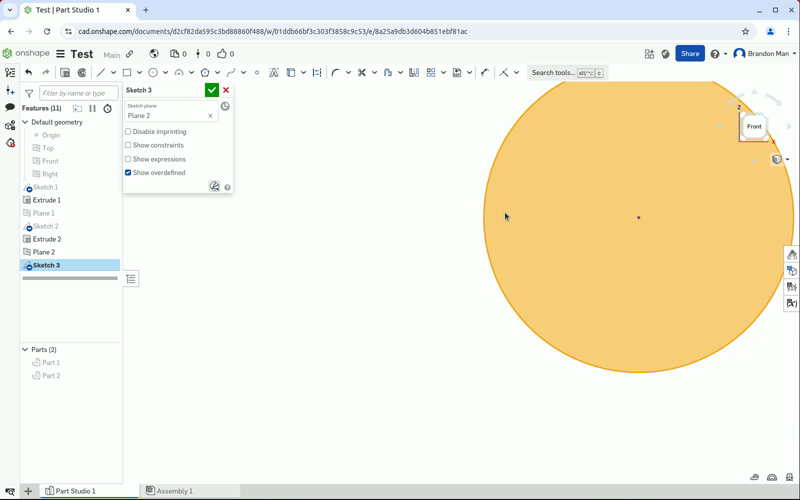
scroll(-6)
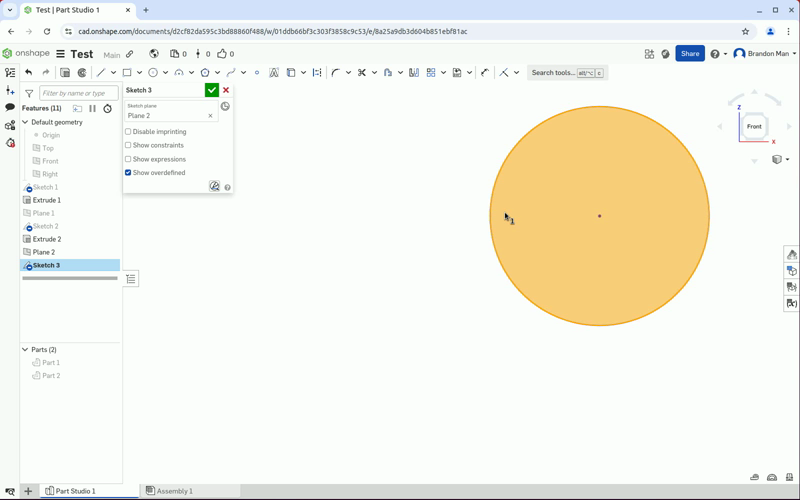
scroll(-6)
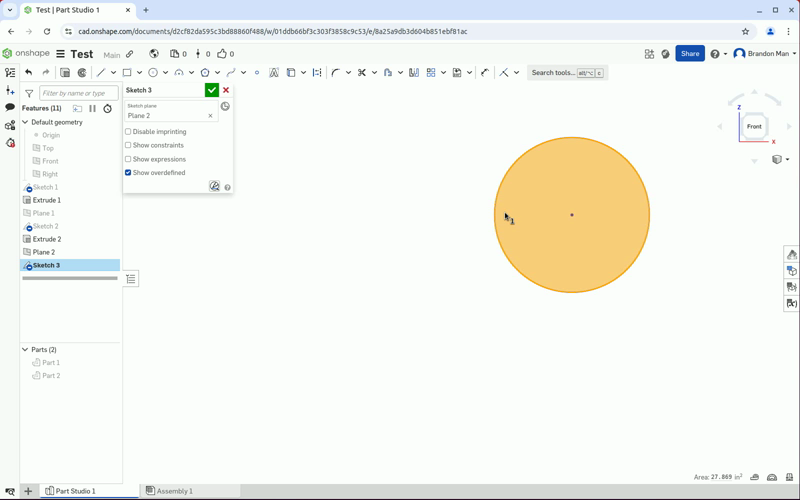
scroll(-6)
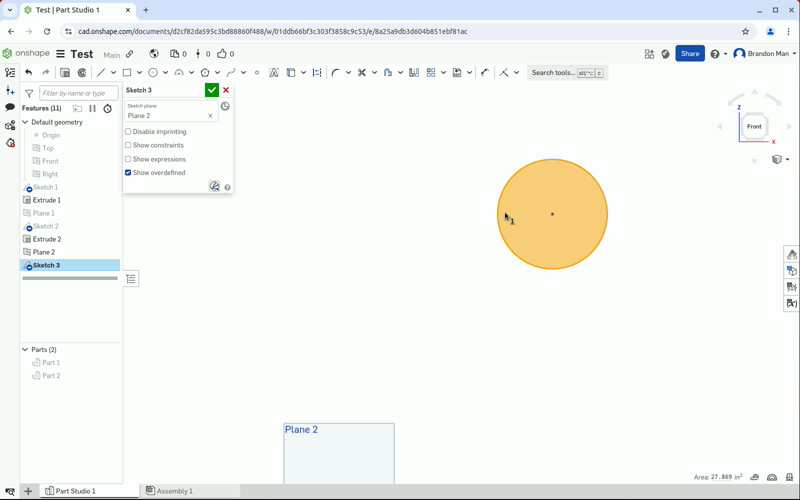
scroll(-6)
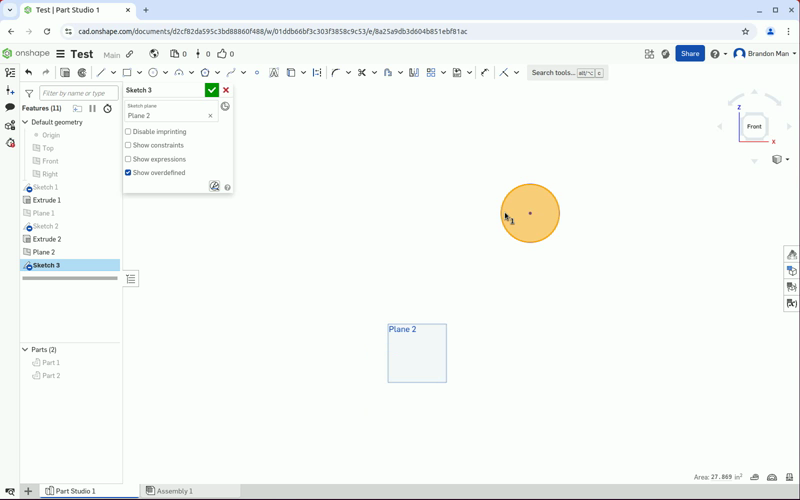
scroll(-6)
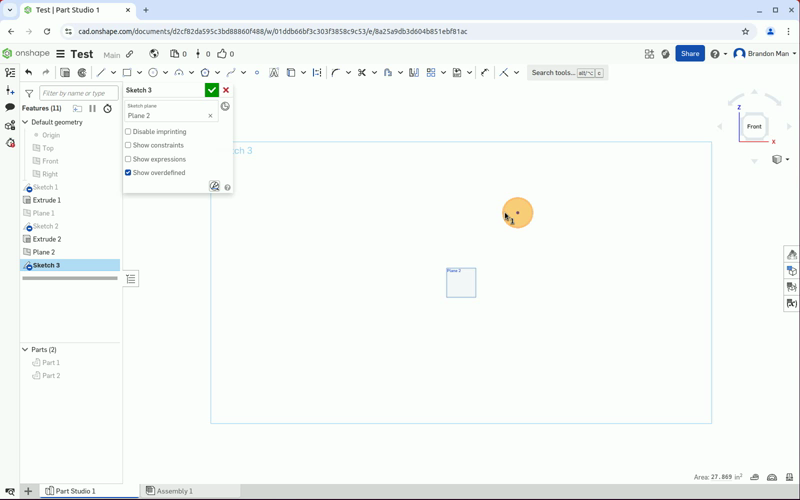
mouse_move(73, 352)
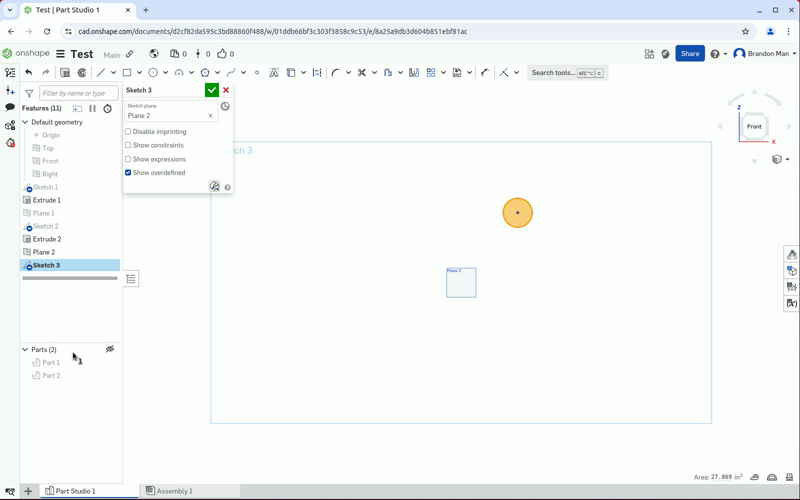
key(shift+y)
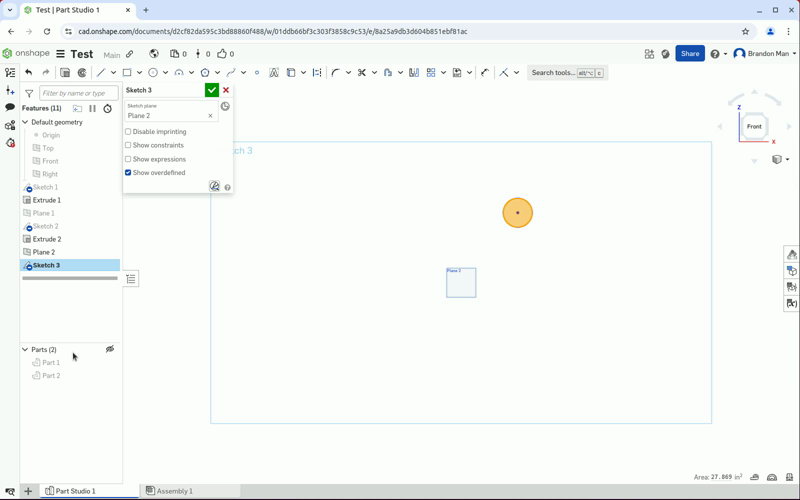
key(shift+e)
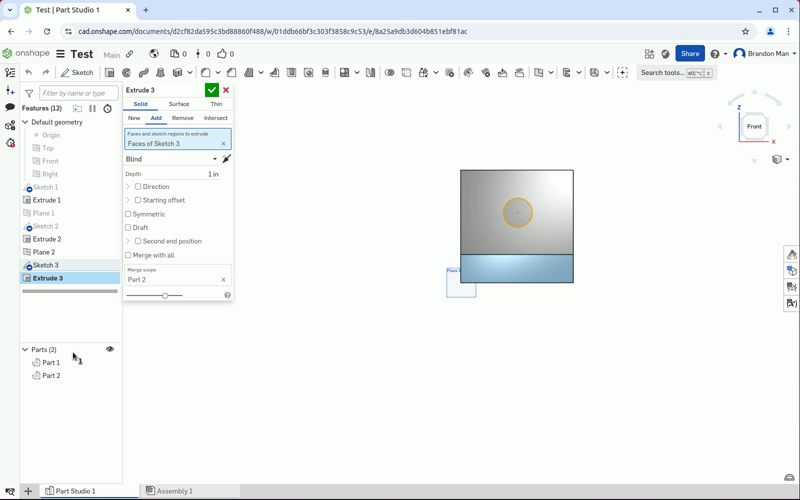
mouse_move(143, 106)
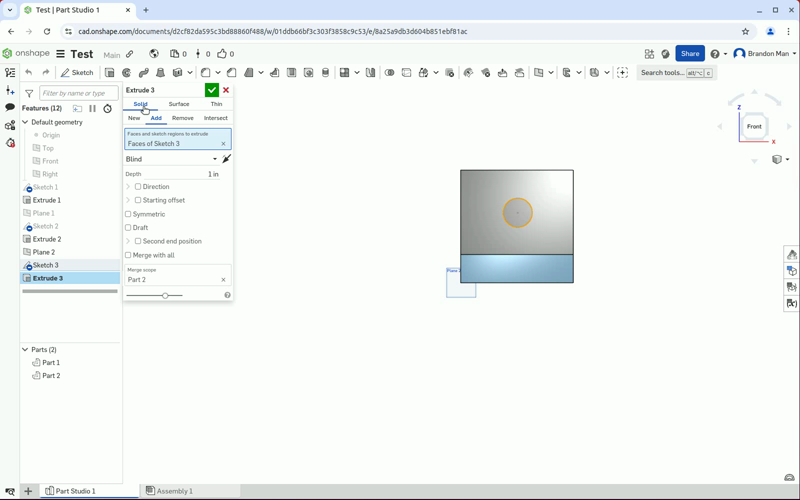
click(143, 106)
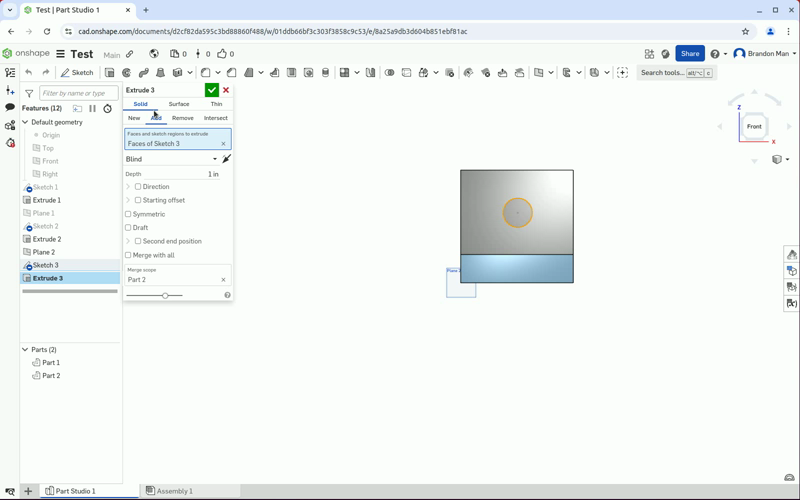
mouse_move(186, 120)
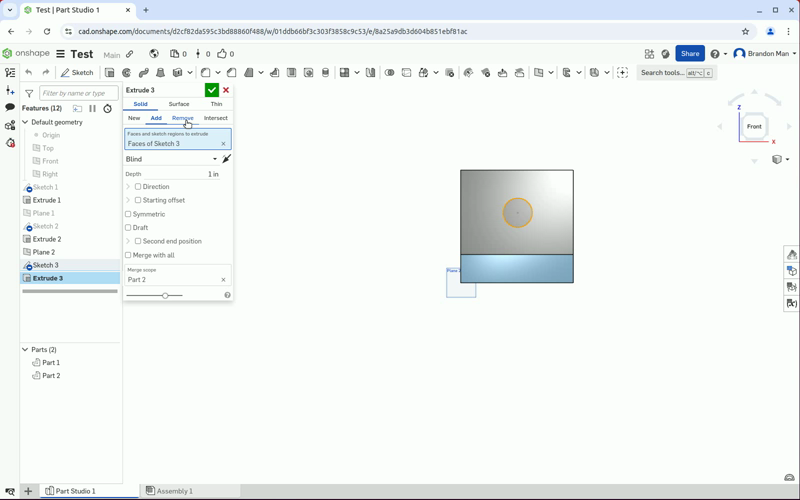
click(186, 120)
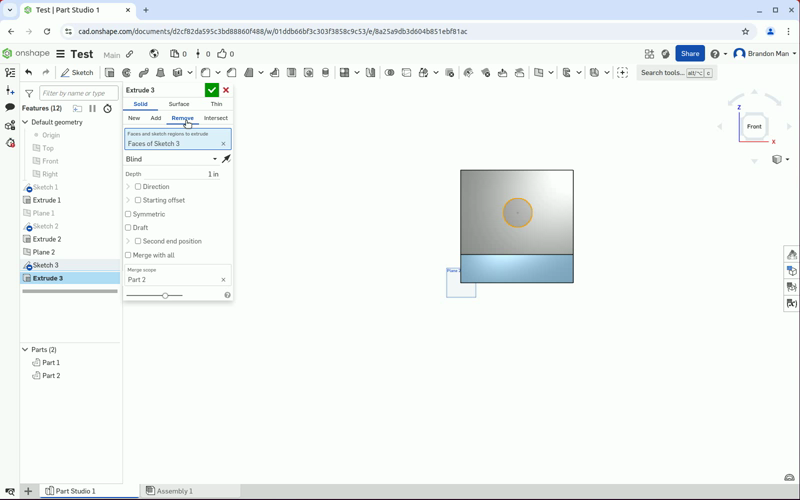
key(tab, 4)
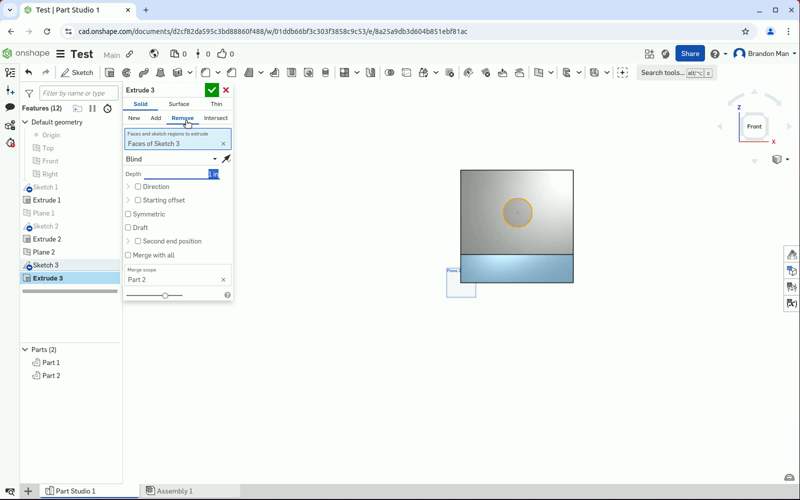
text(25.515)
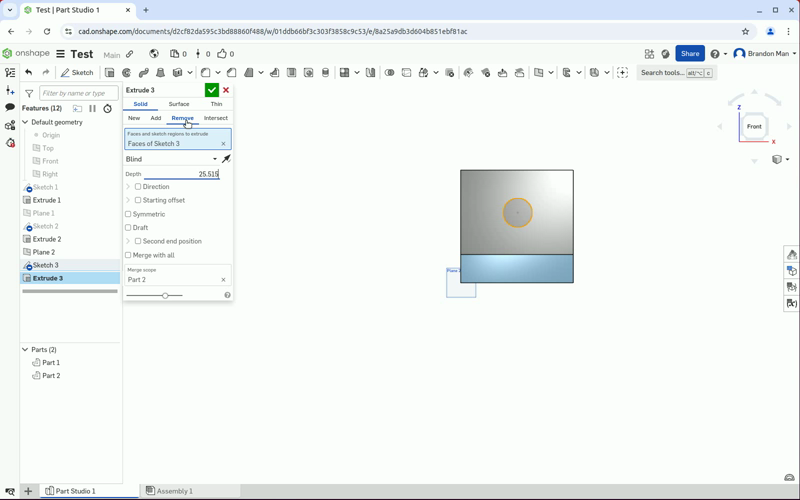
key(tab, 6)
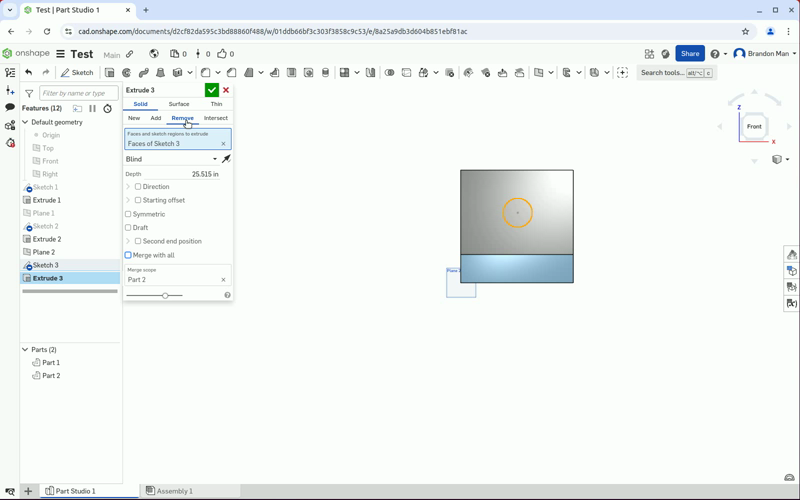
key(space)
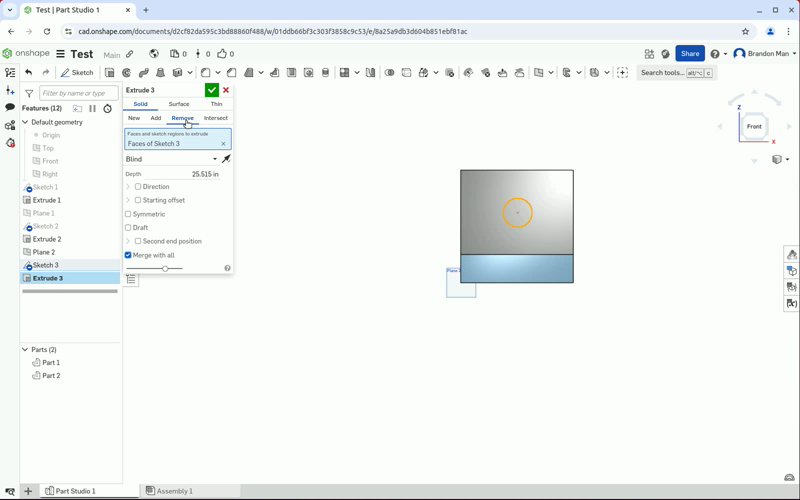
key(enter)
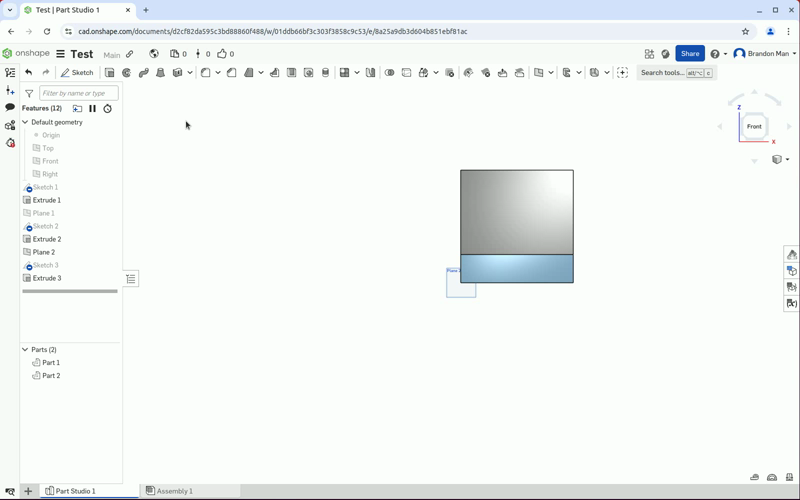
key(shift+h)
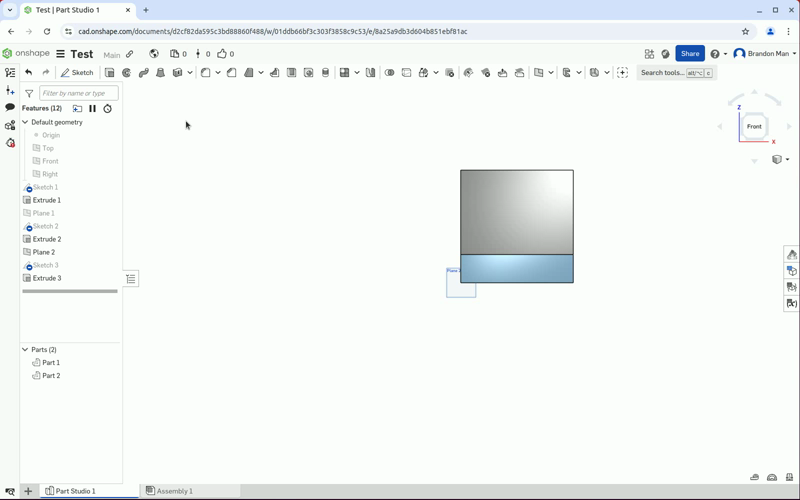
key(shift+h)
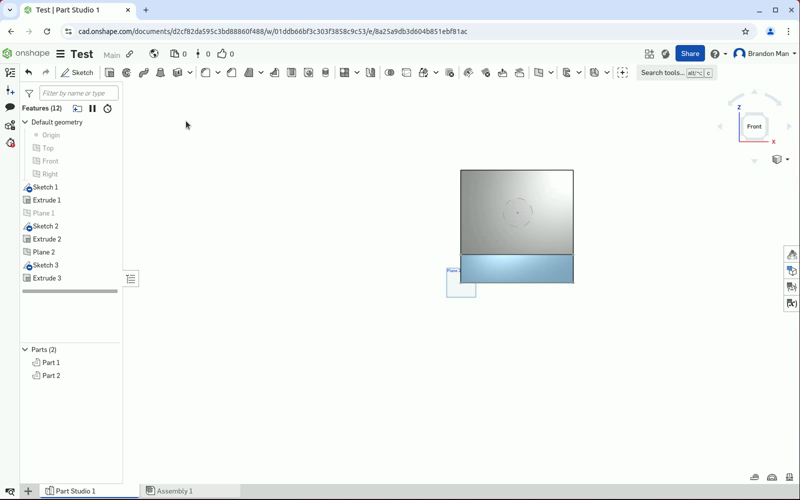
key(shift+7)
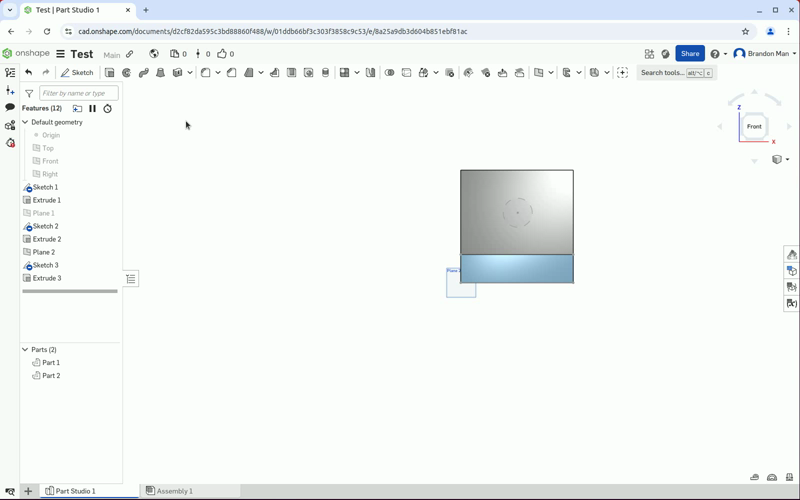
key(left, 2)
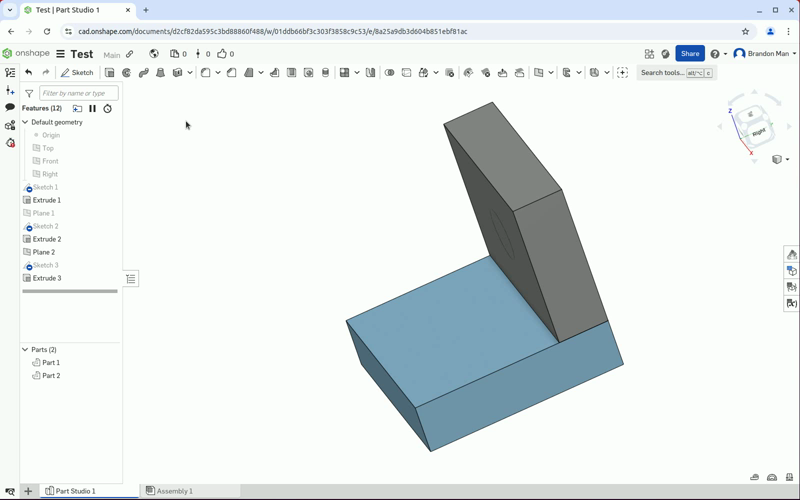
key(down, 2)
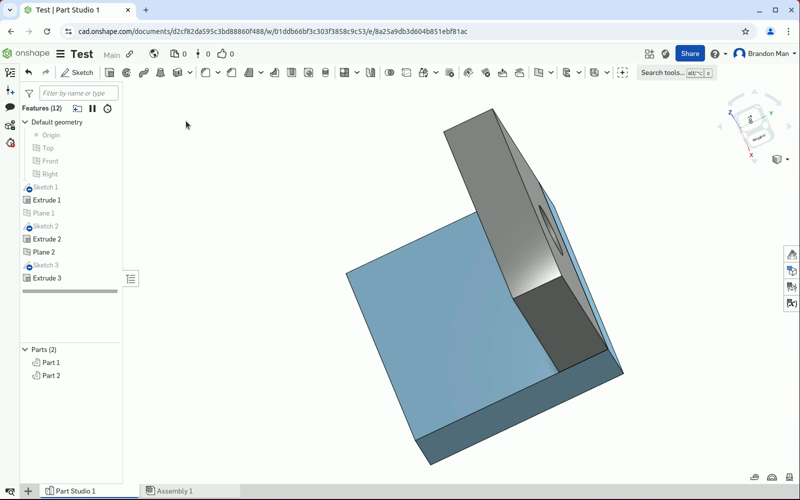
key(up, 2)
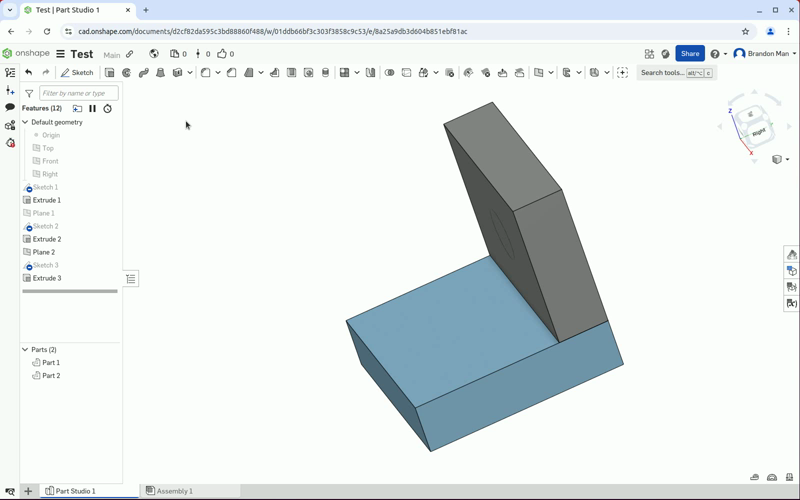
key(right, 2)
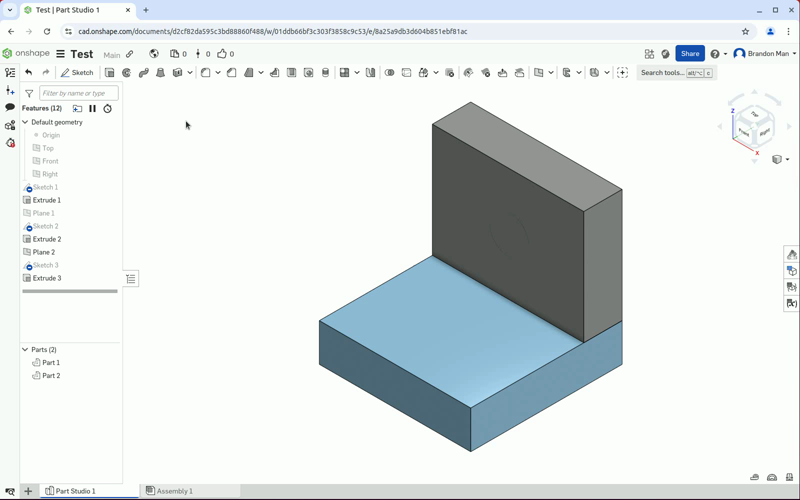
mouse_move(73, 189)
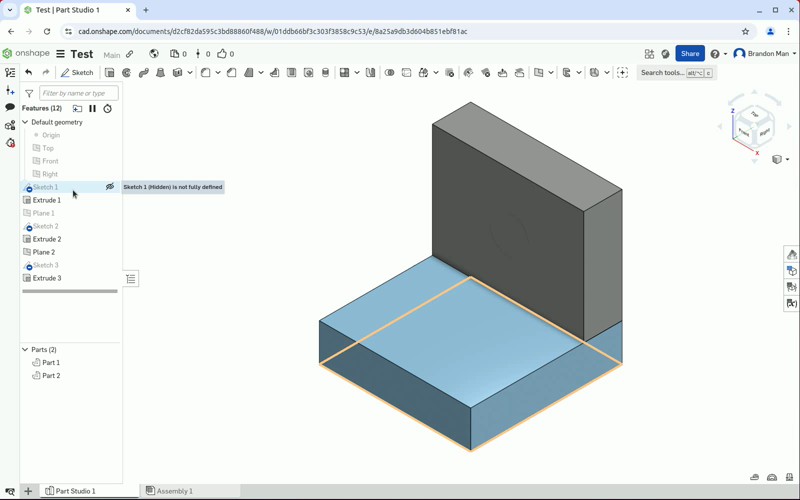
click(73, 189)